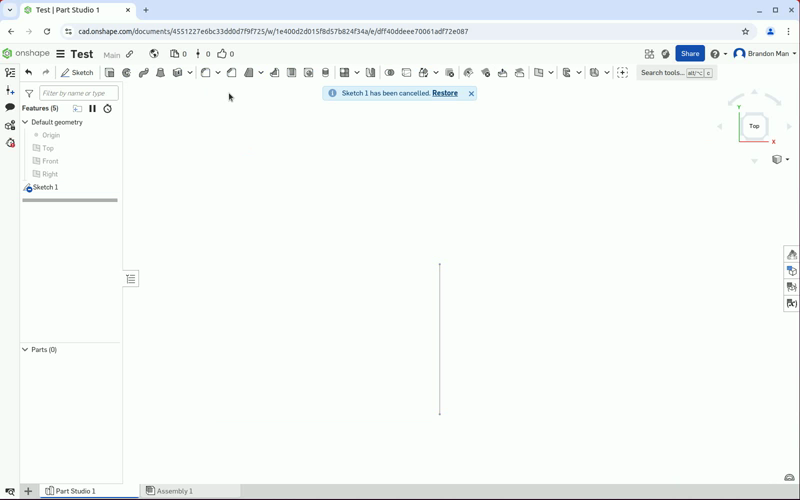
key(shift+h)
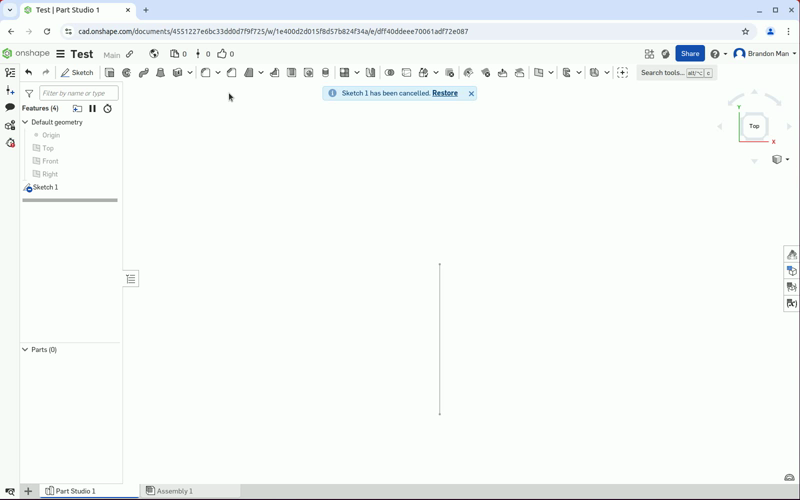
key(shift+s)
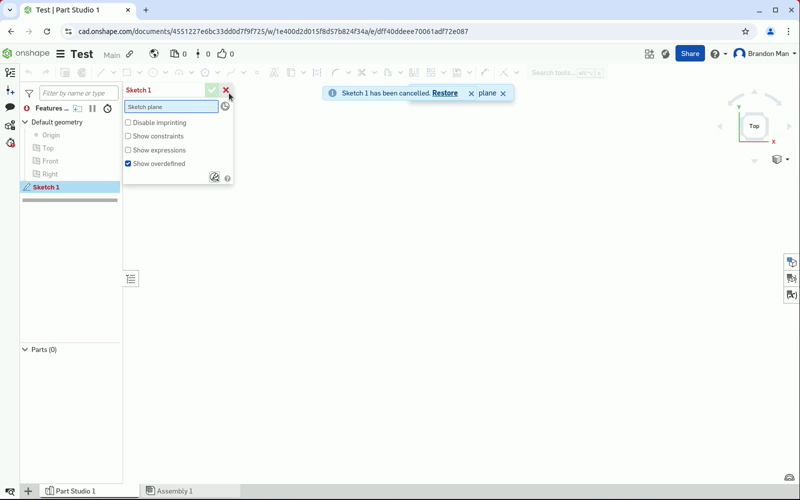
mouse_move(73, 150)
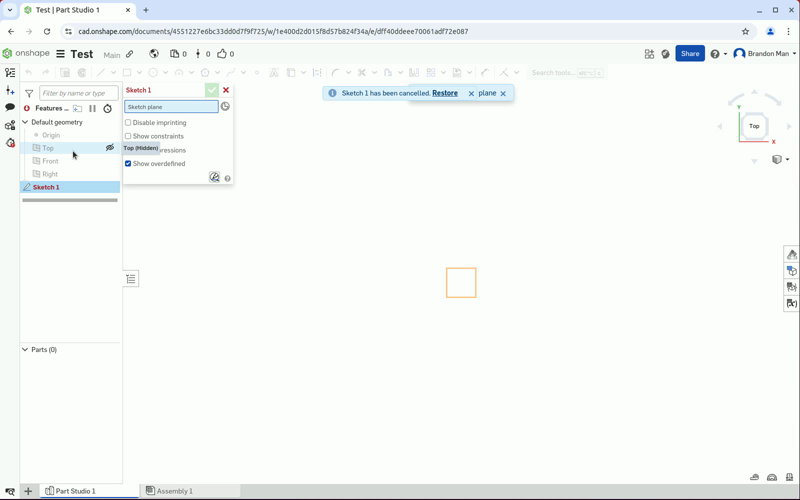
click(73, 150)
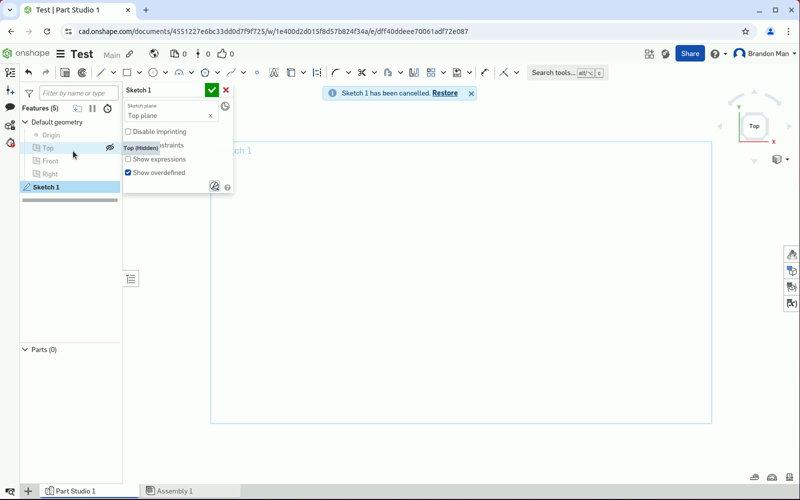
mouse_move(73, 352)
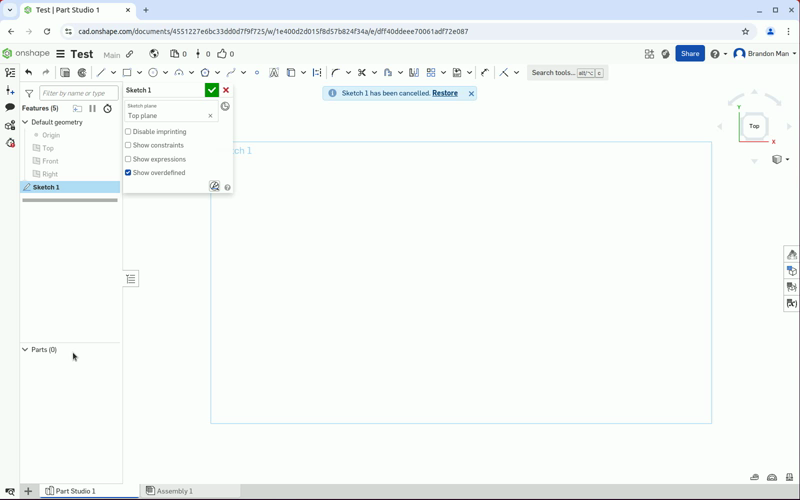
key(y)
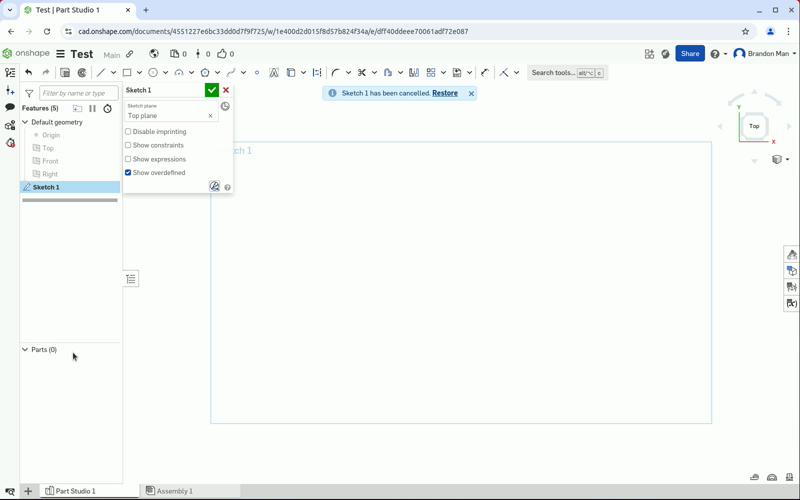
key(l)
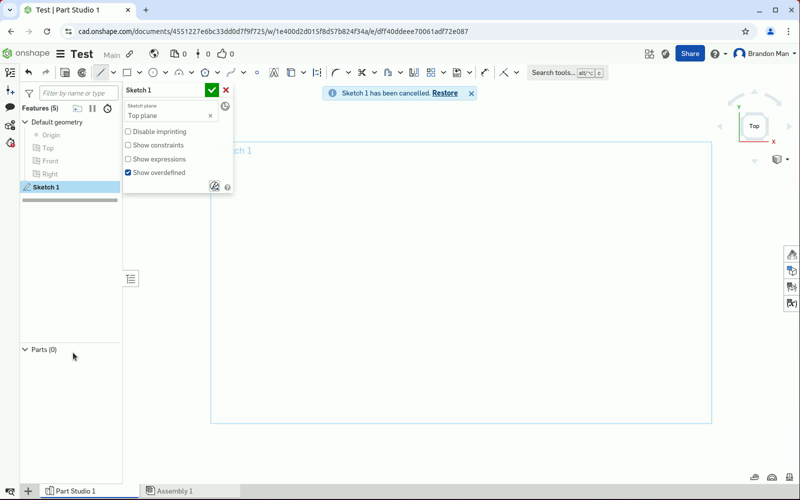
key_down(shift)
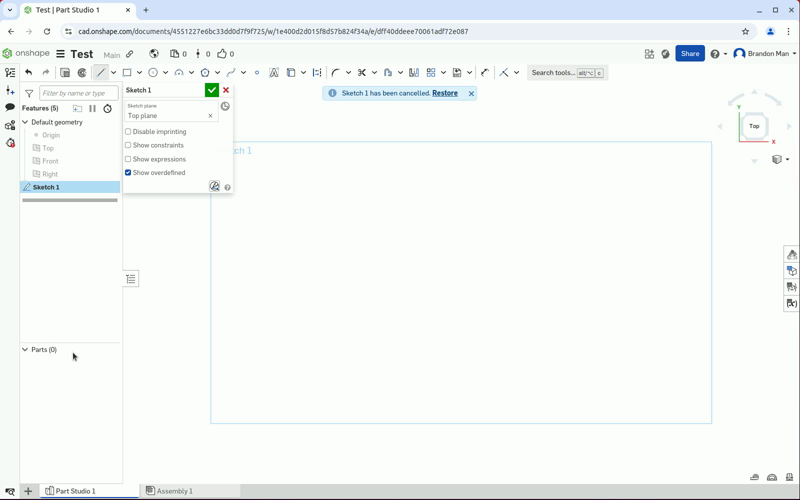
mouse_move(348, 282)
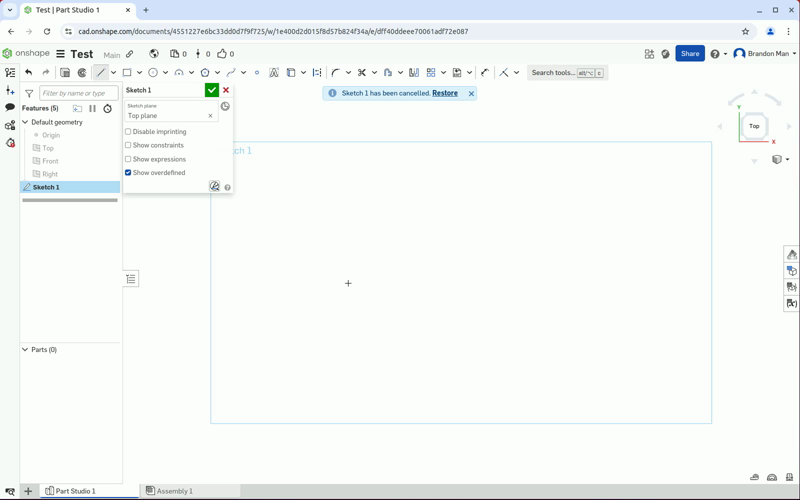
click(348, 282)
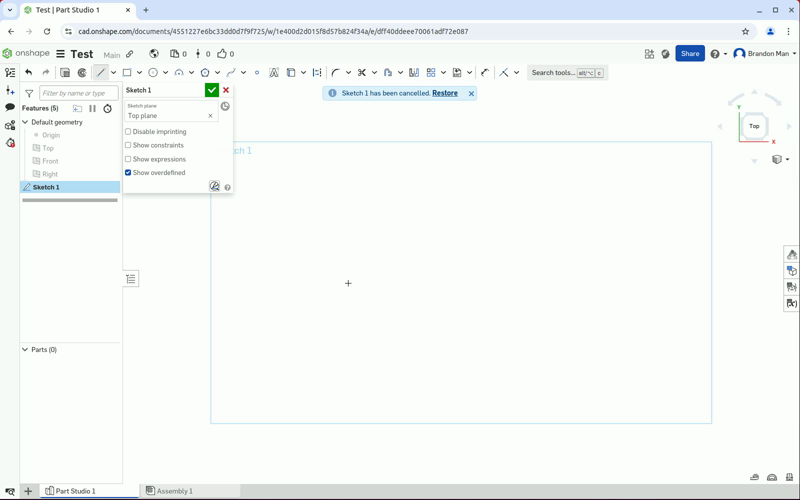
key_up(shift)
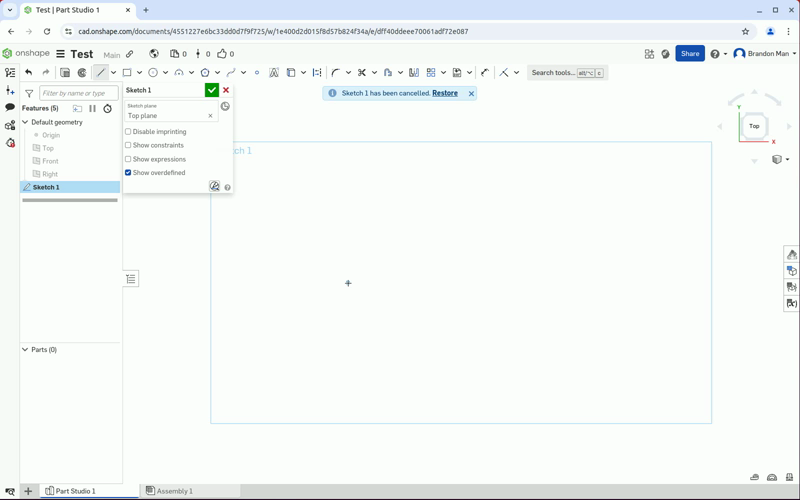
key_down(shift)
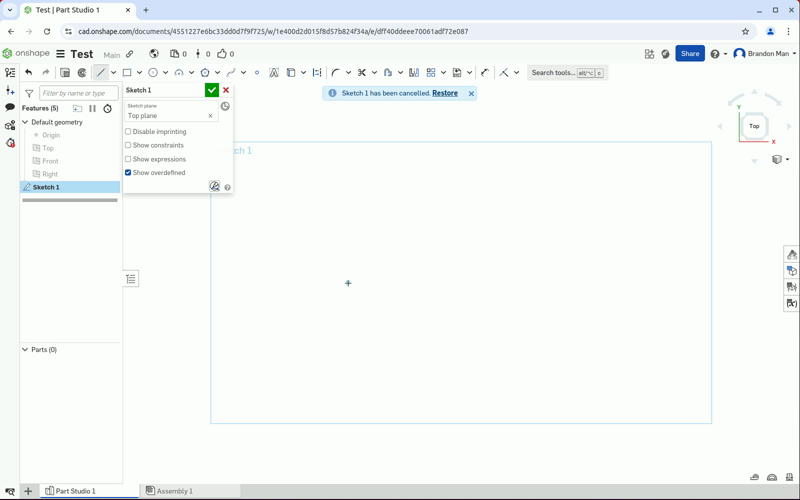
mouse_move(404, 379)
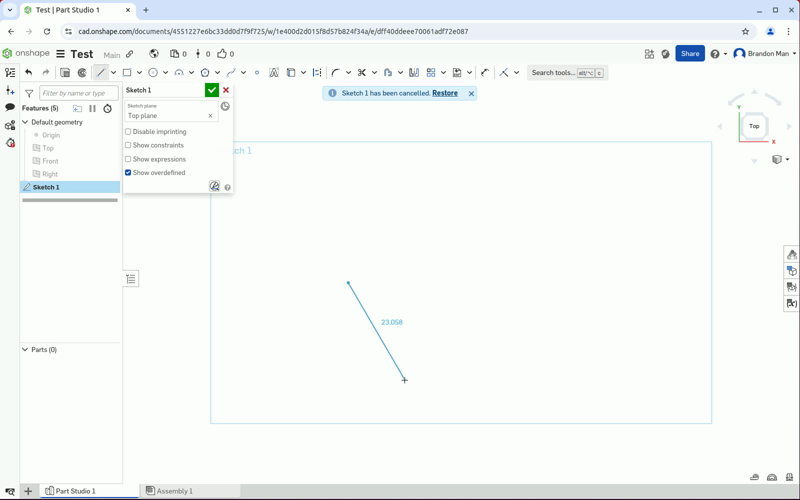
click(404, 379)
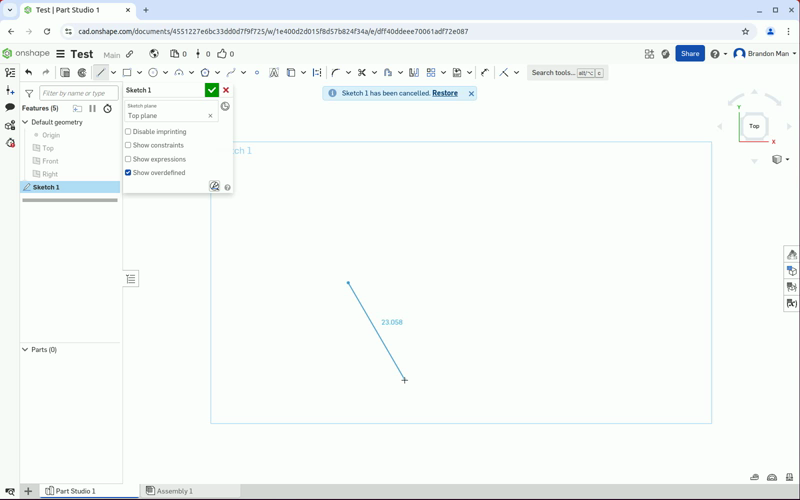
key_up(shift)
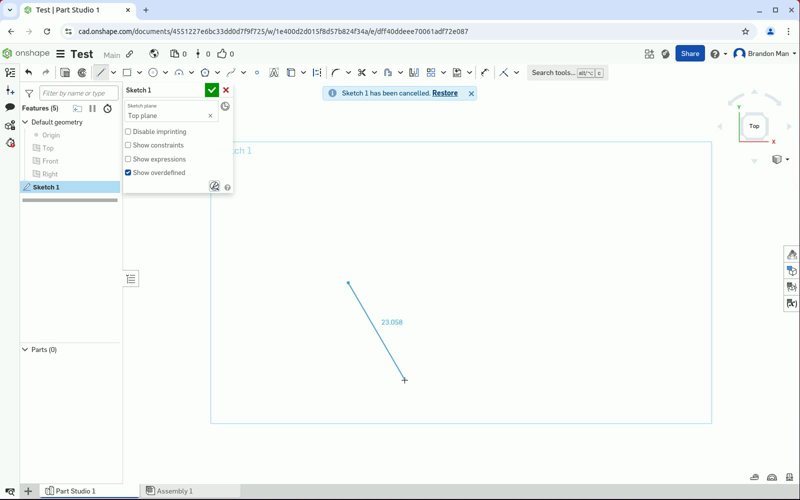
key_down(shift)
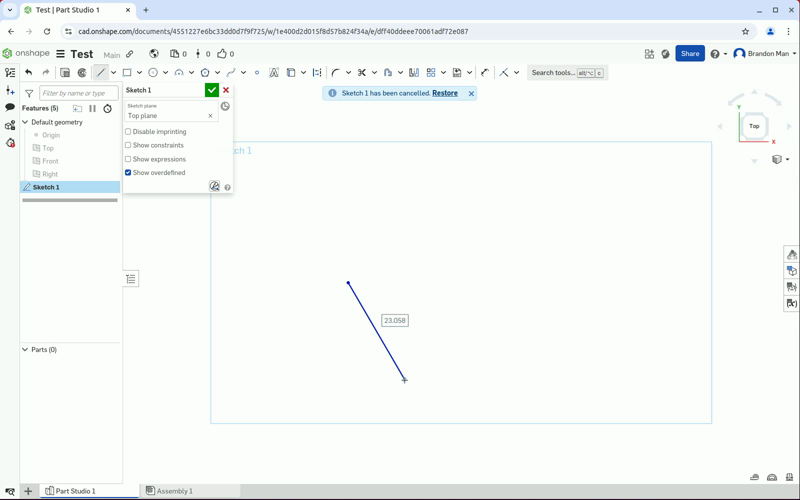
mouse_move(515, 379)
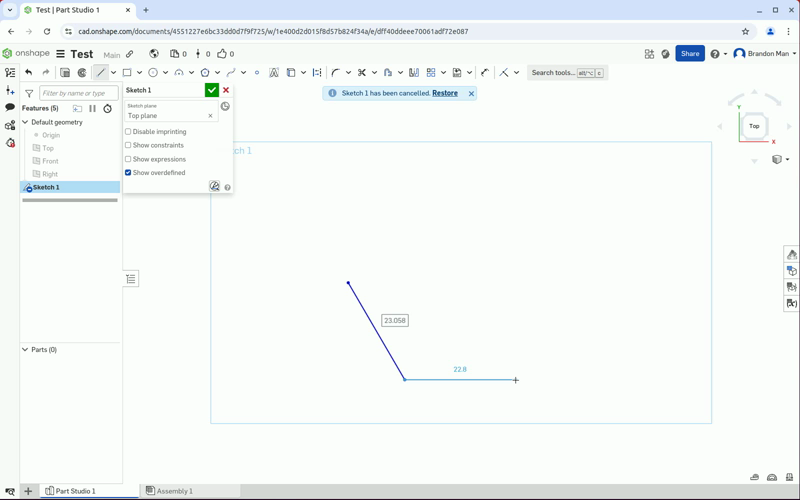
click(515, 379)
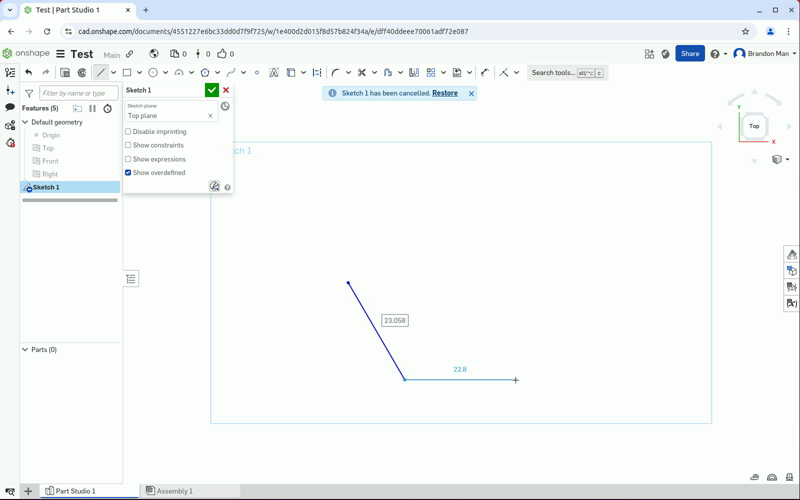
key_up(shift)
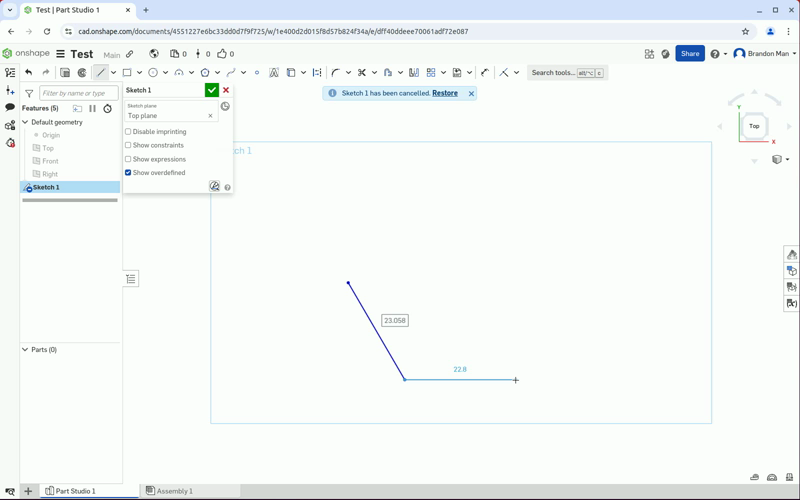
key_down(shift)
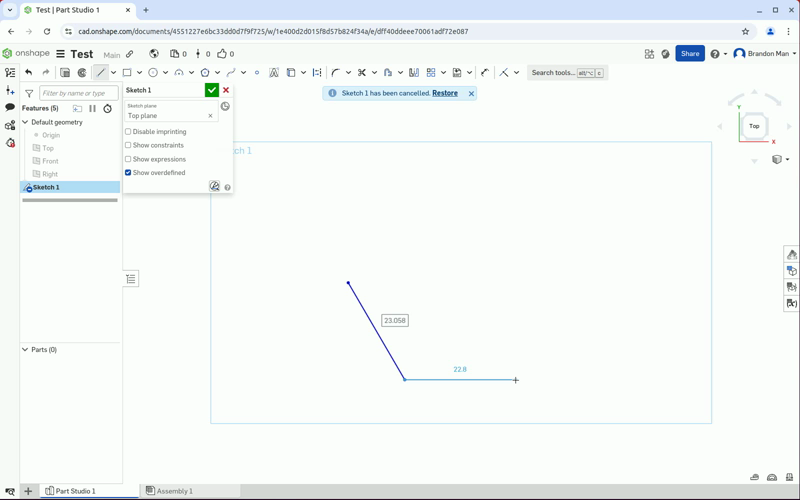
mouse_move(572, 282)
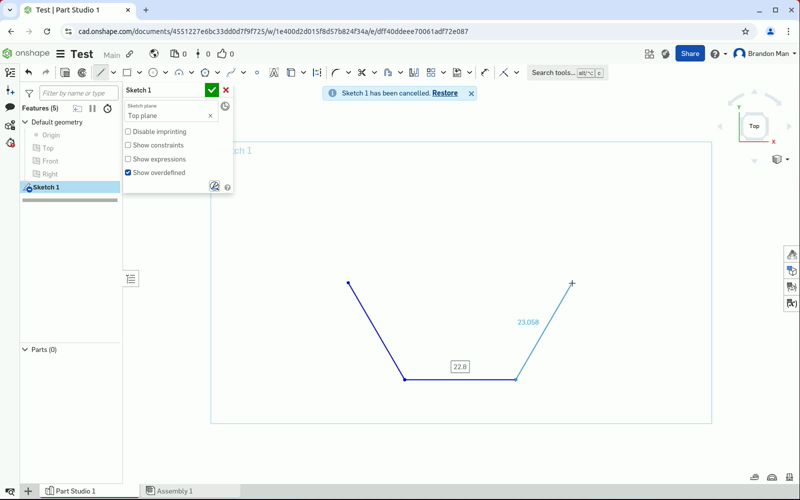
click(572, 282)
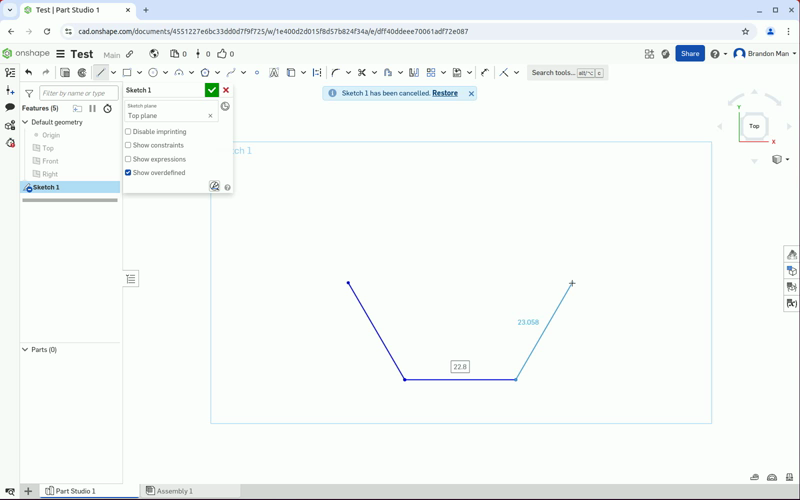
key_up(shift)
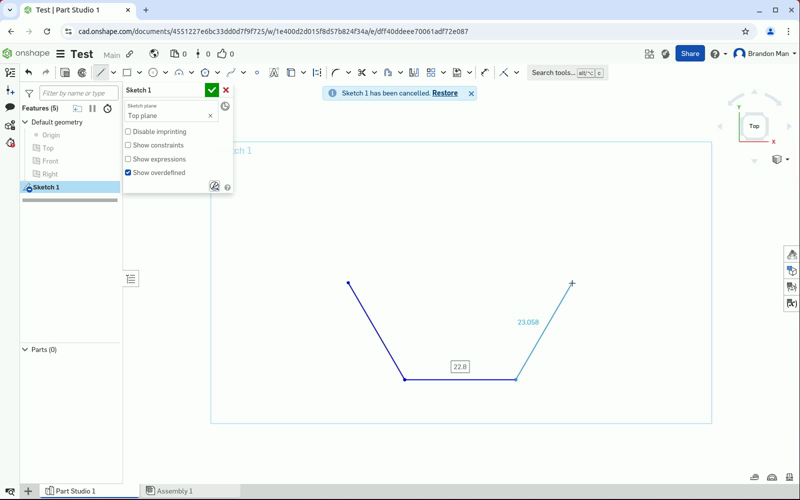
key_down(shift)
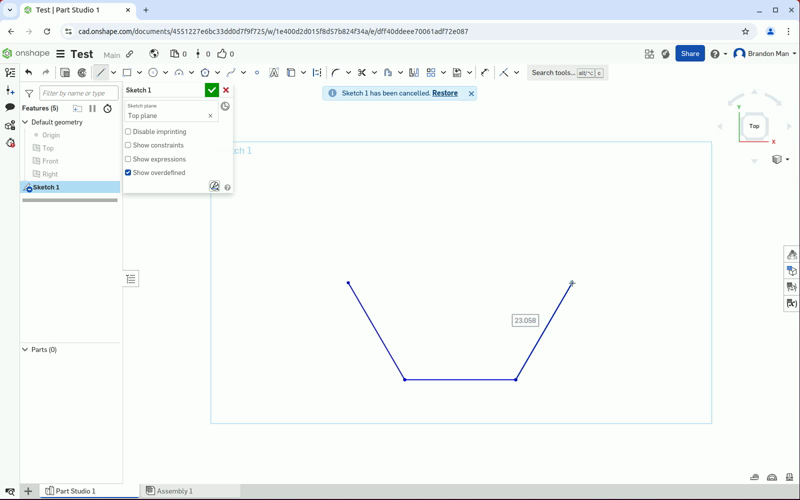
mouse_move(515, 186)
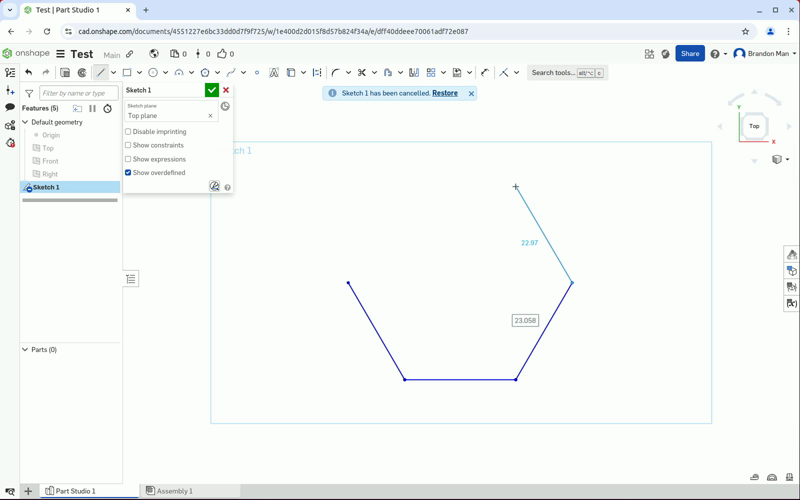
click(515, 186)
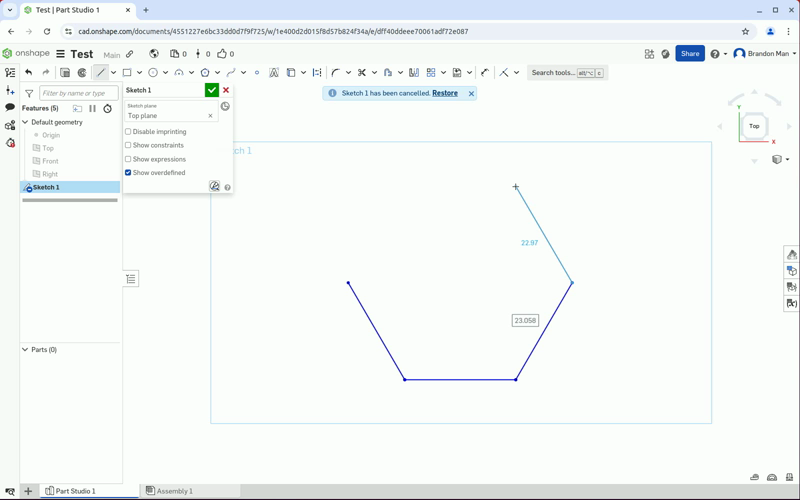
key_up(shift)
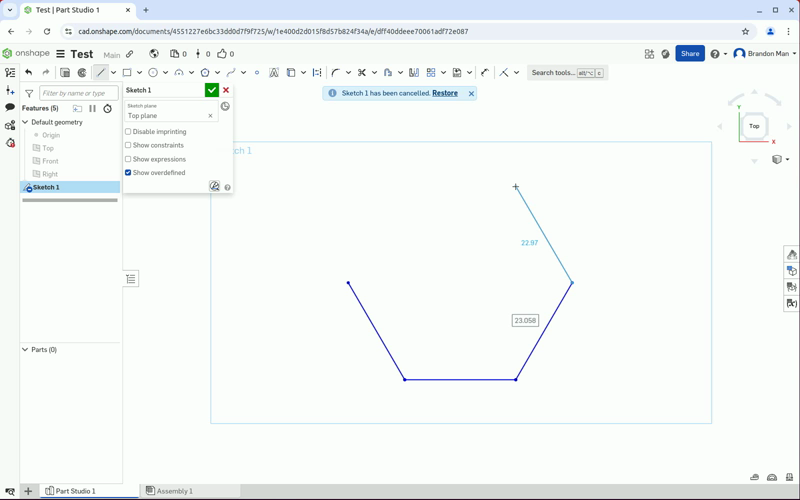
key_down(shift)
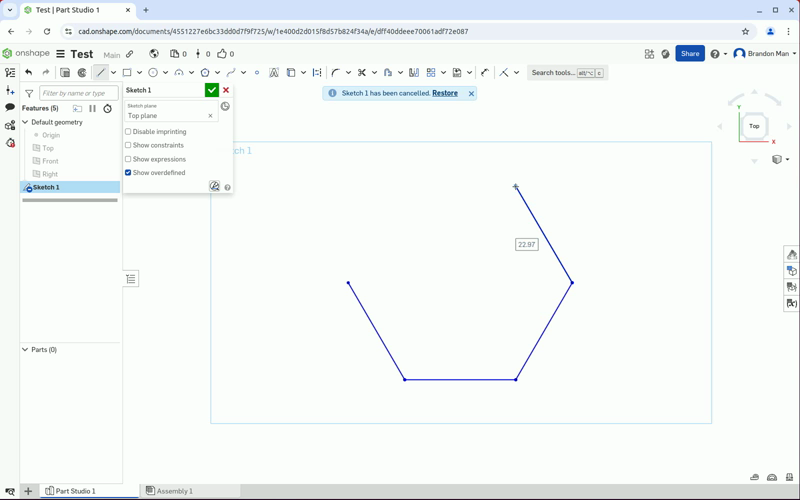
mouse_move(404, 186)
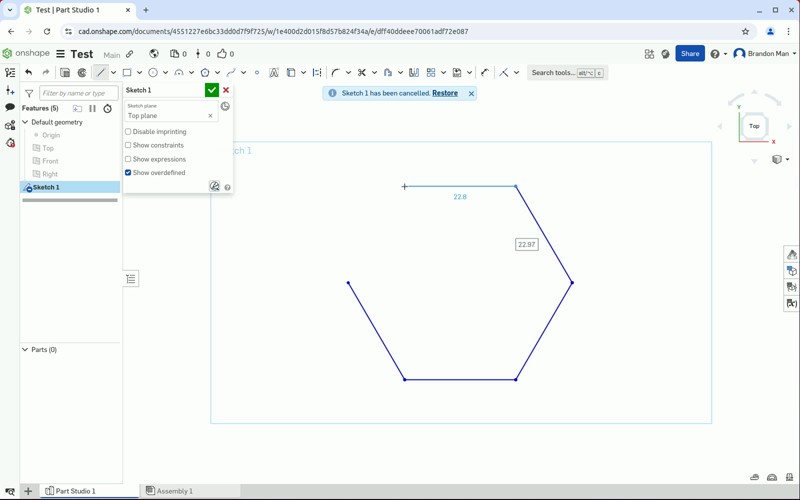
click(404, 186)
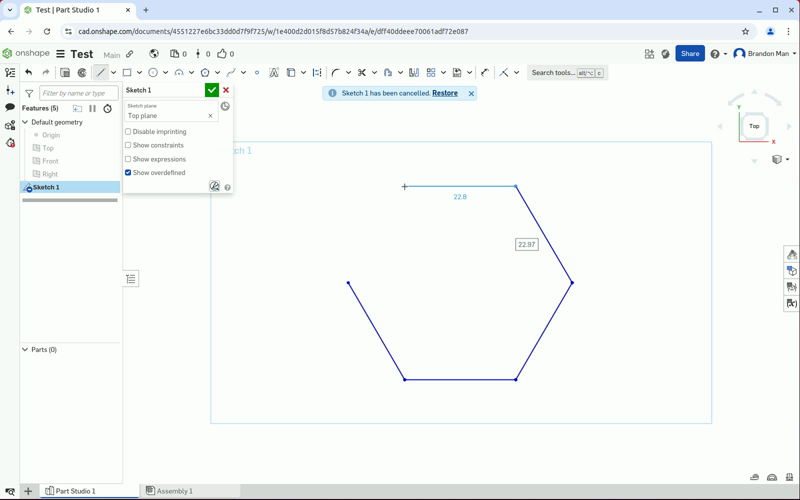
key_up(shift)
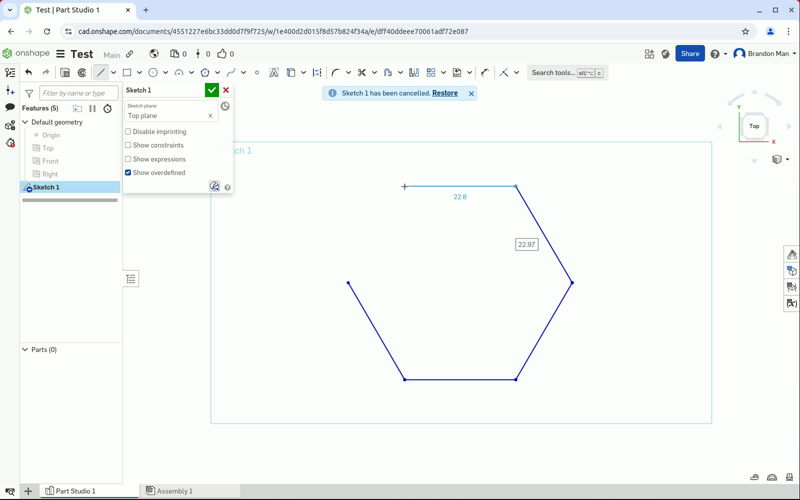
key_down(shift)
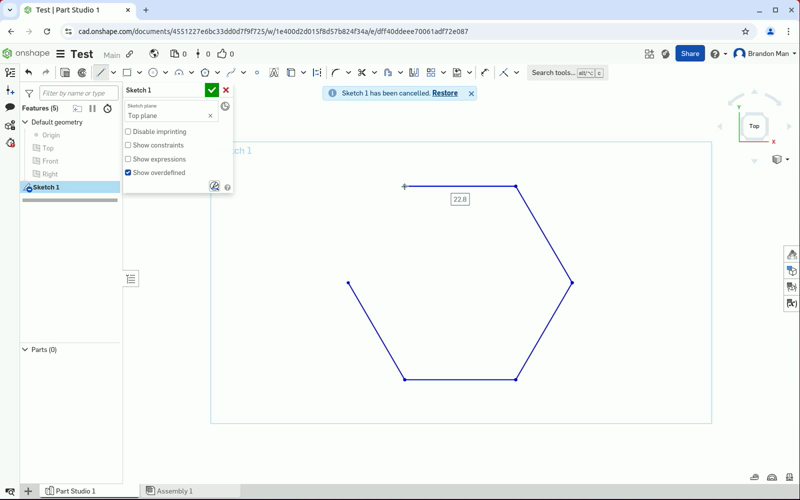
mouse_move(348, 282)
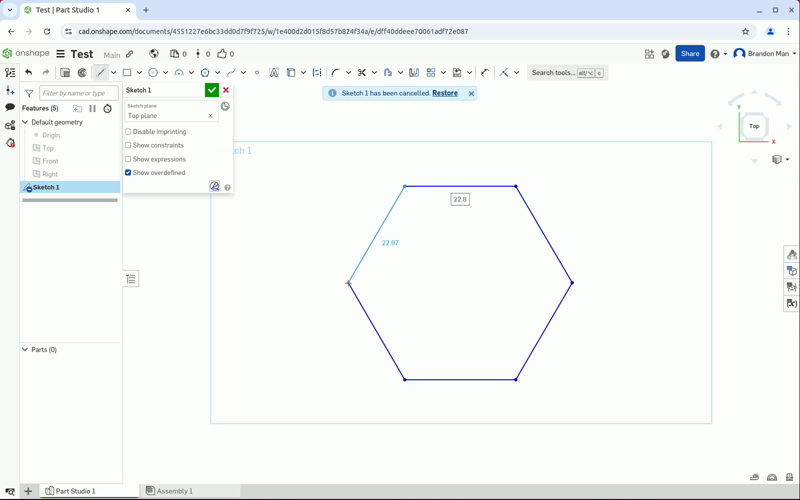
key_up(shift)
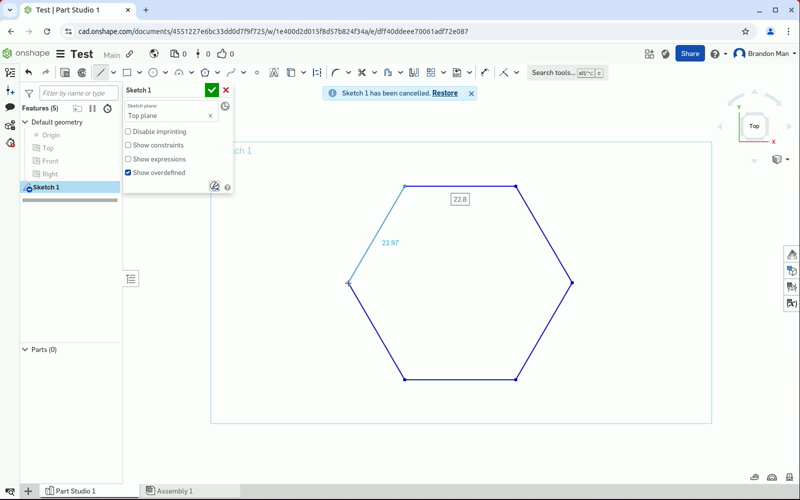
click(348, 282)
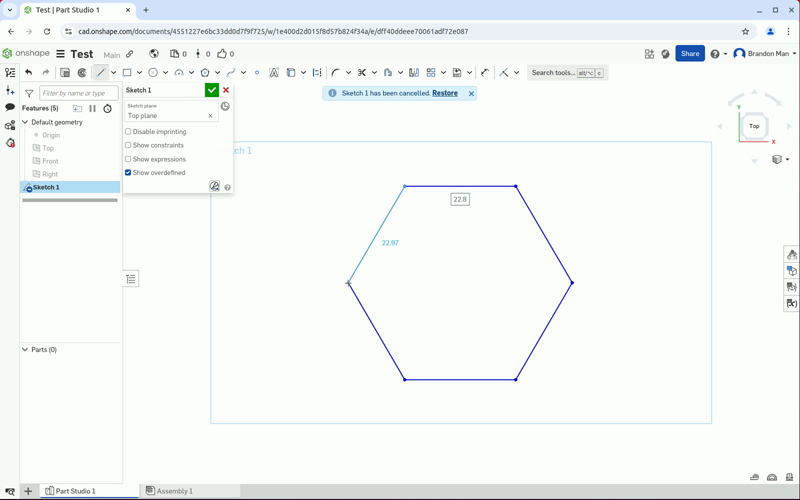
key(esc)
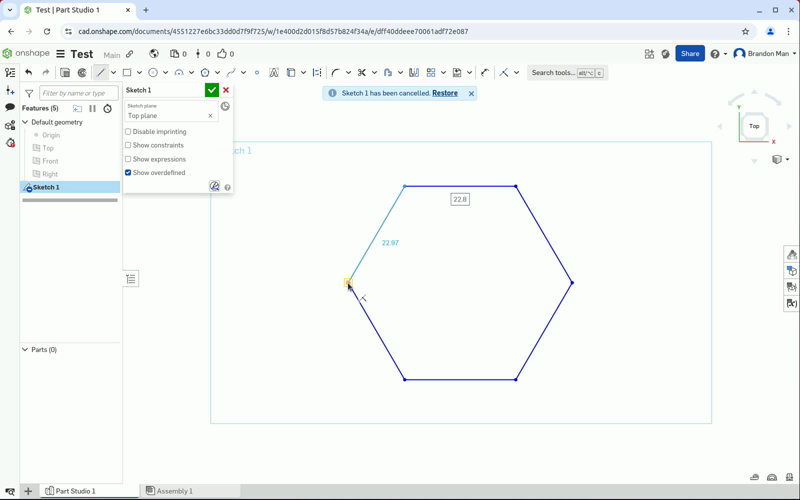
key(c)
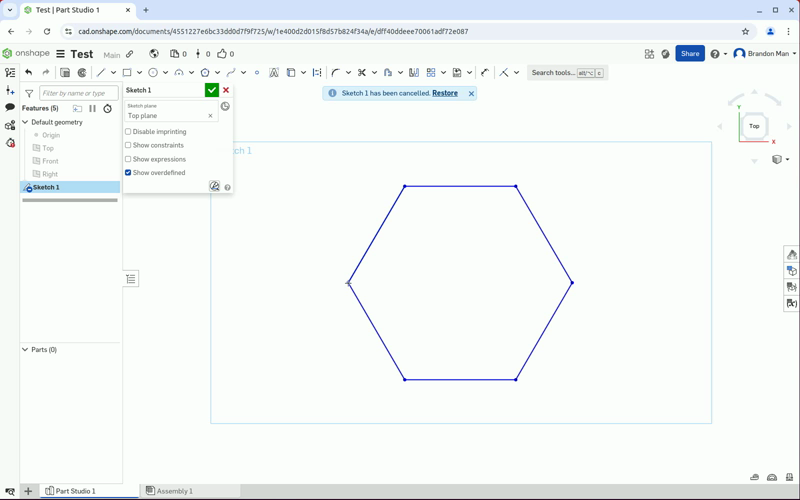
key_down(shift)
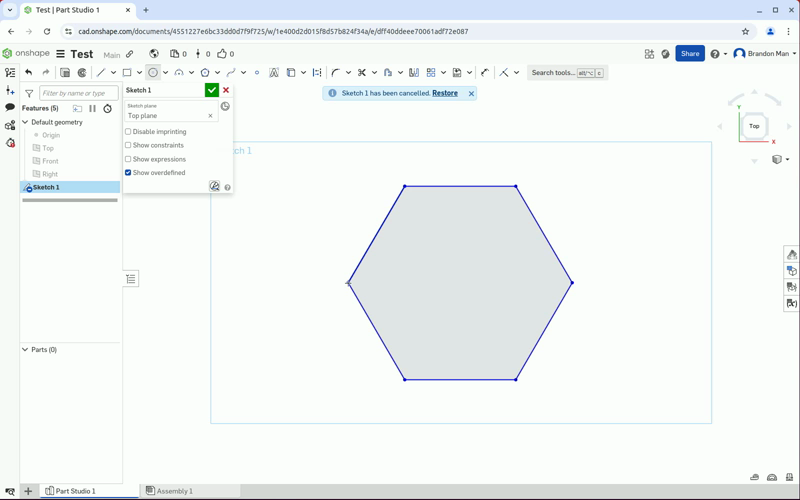
mouse_move(461, 282)
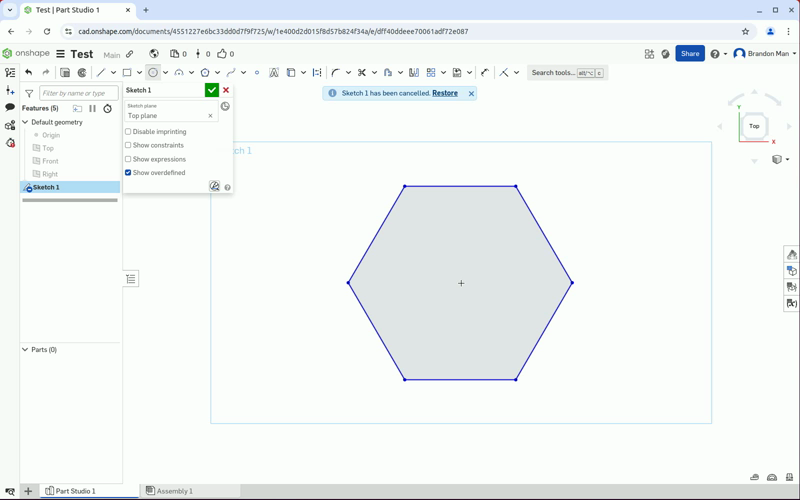
click(461, 282)
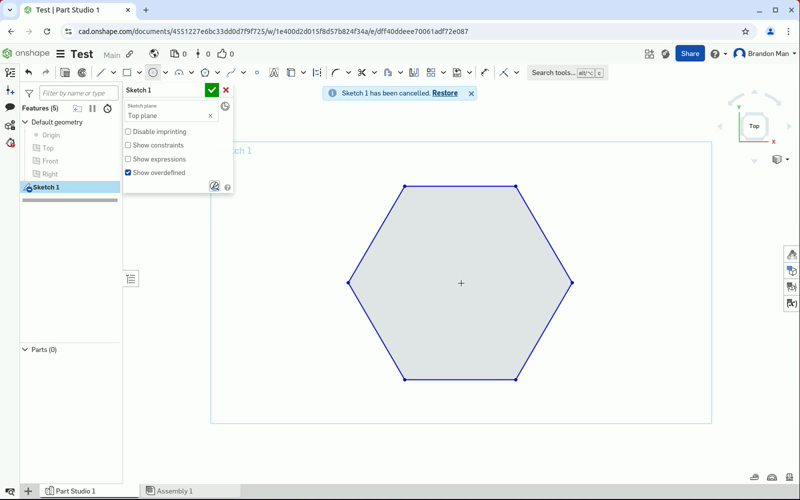
key_up(shift)
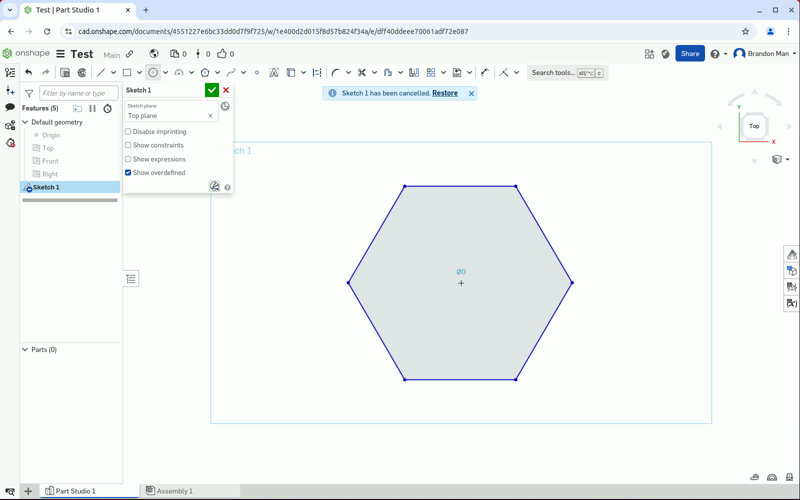
mouse_move(541, 282)
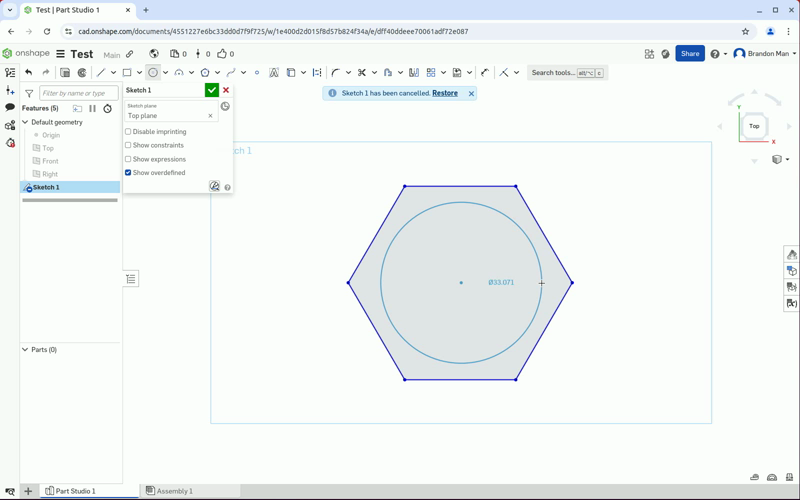
click(541, 282)
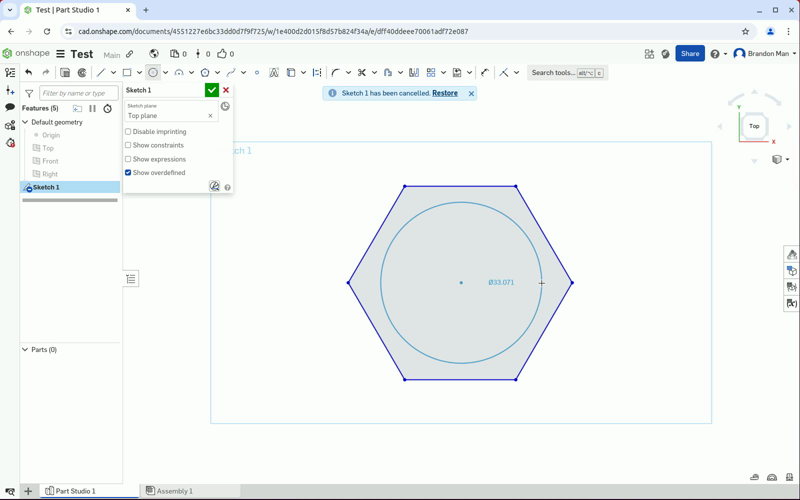
key(esc)
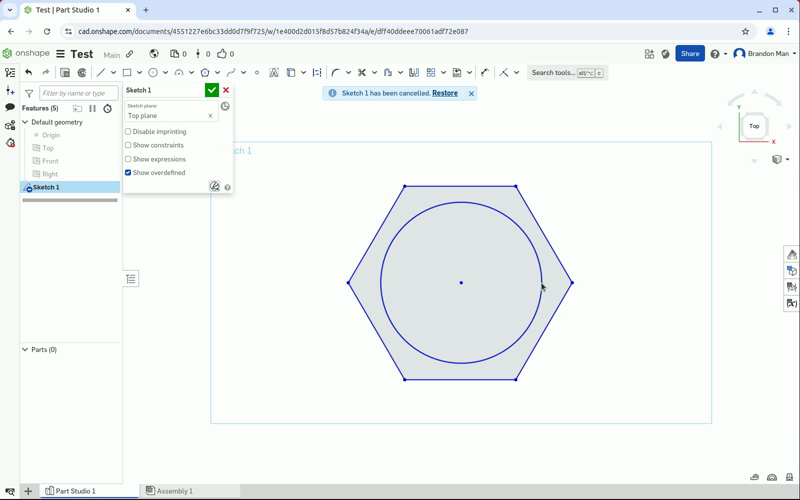
mouse_move(507, 360)
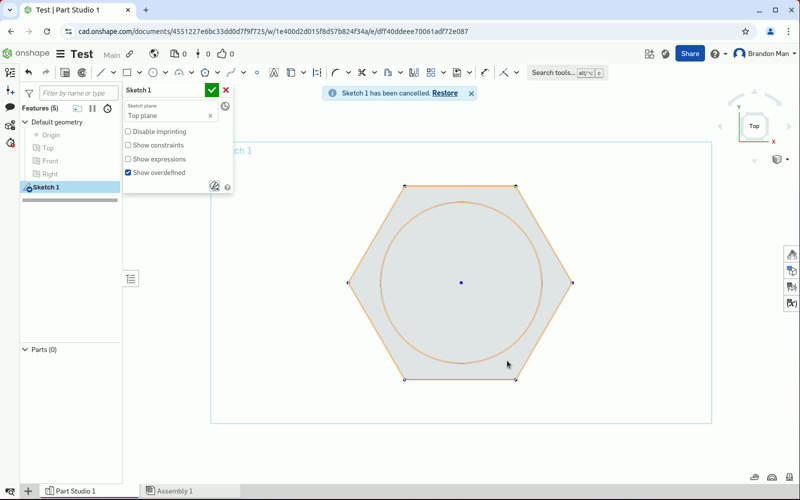
click(507, 360)
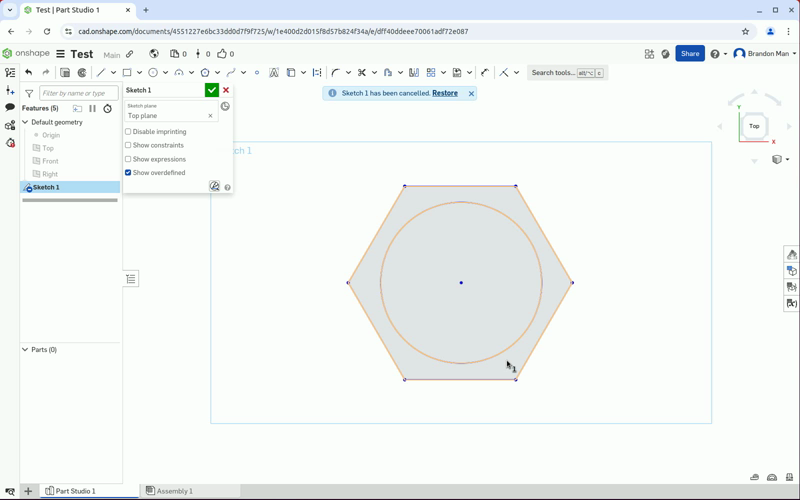
mouse_move(73, 352)
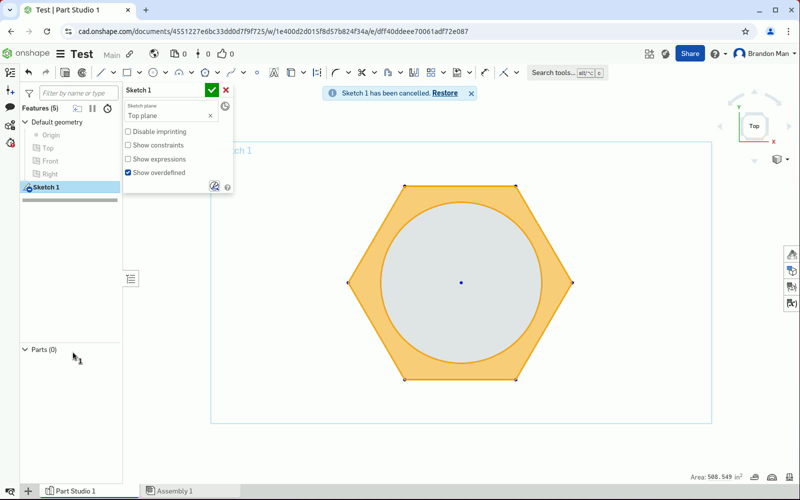
key(shift+y)
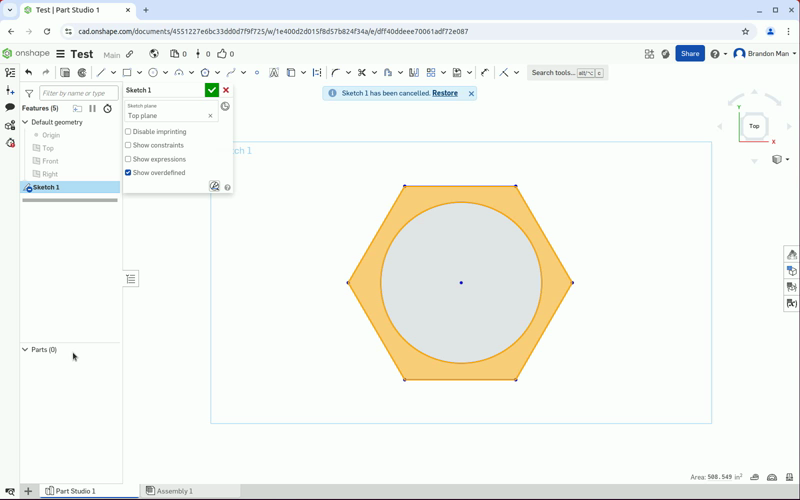
key(shift+e)
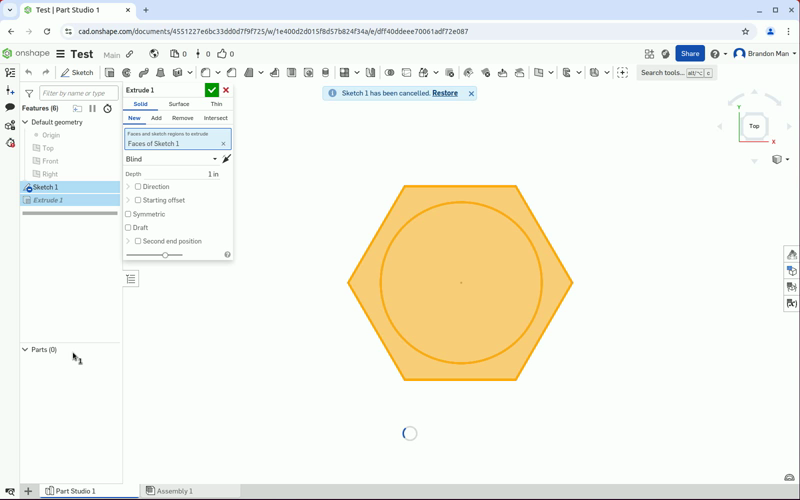
mouse_move(143, 106)
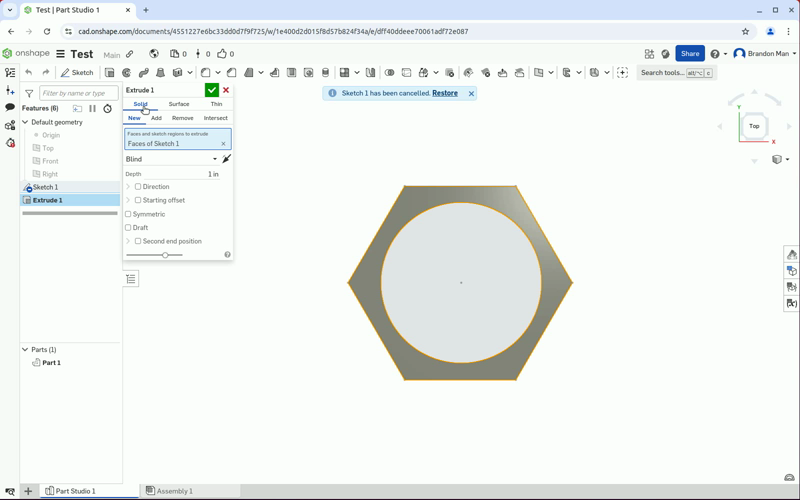
click(143, 106)
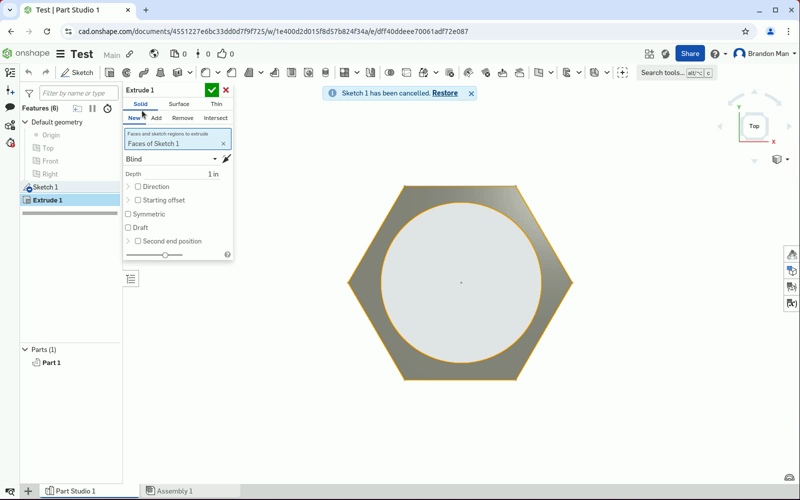
mouse_move(137, 120)
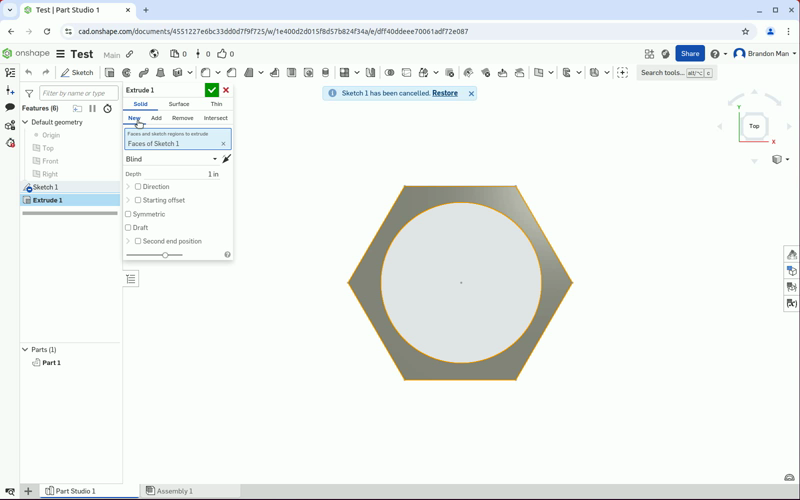
click(137, 120)
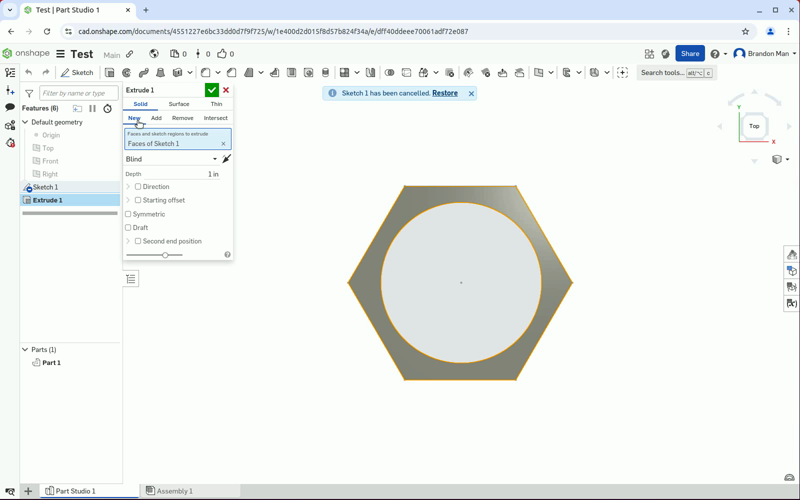
key(tab, 4)
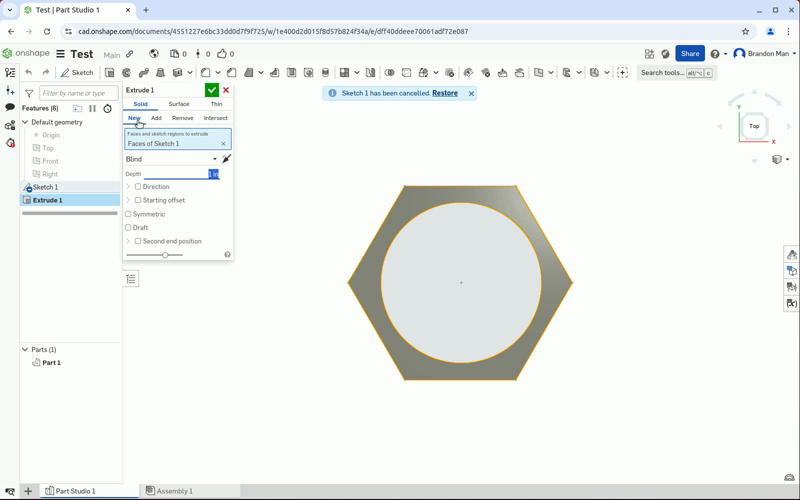
text(16.85)
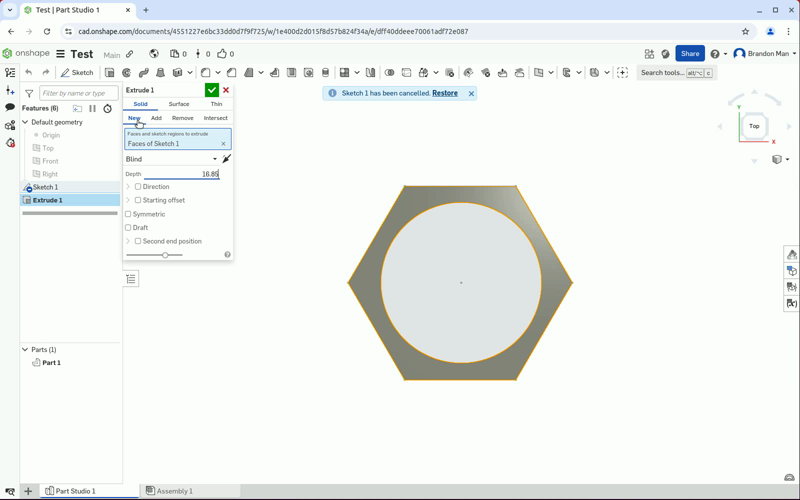
key(tab, 3)
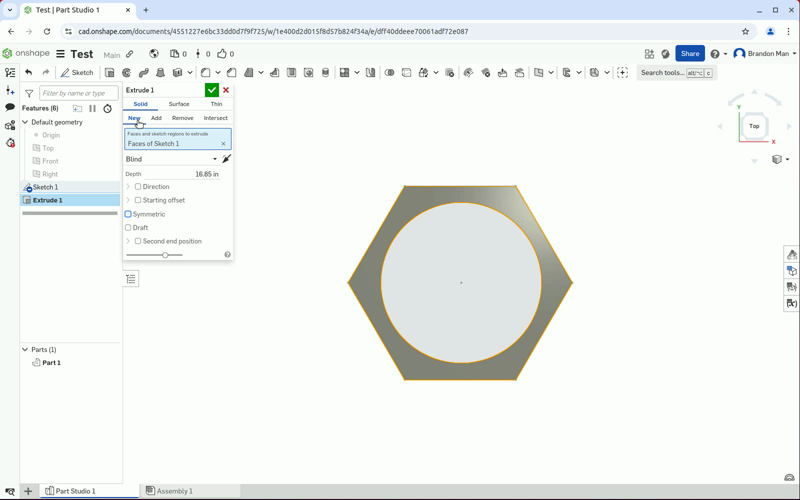
key(space)
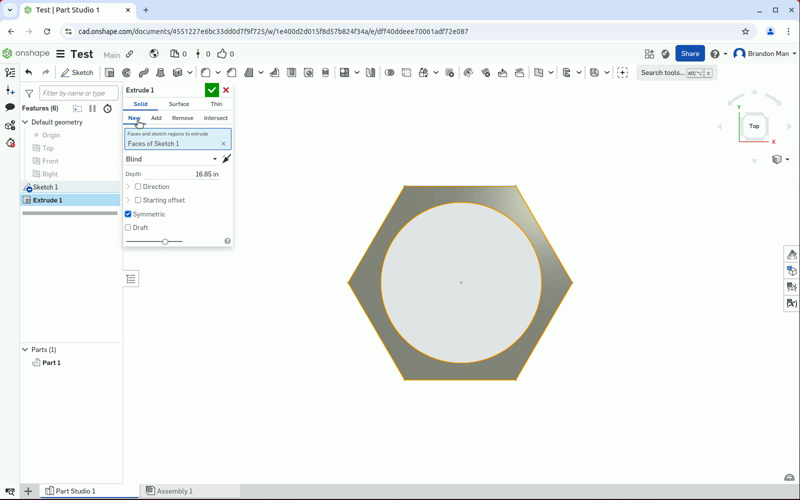
key(enter)
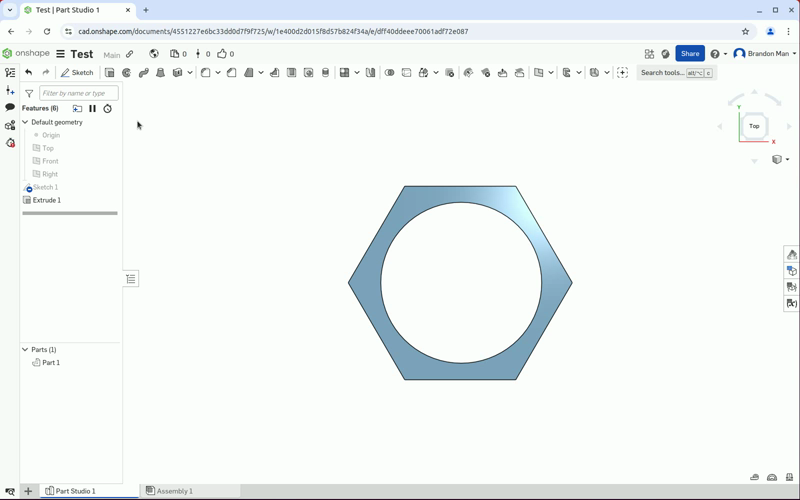
key(shift+h)
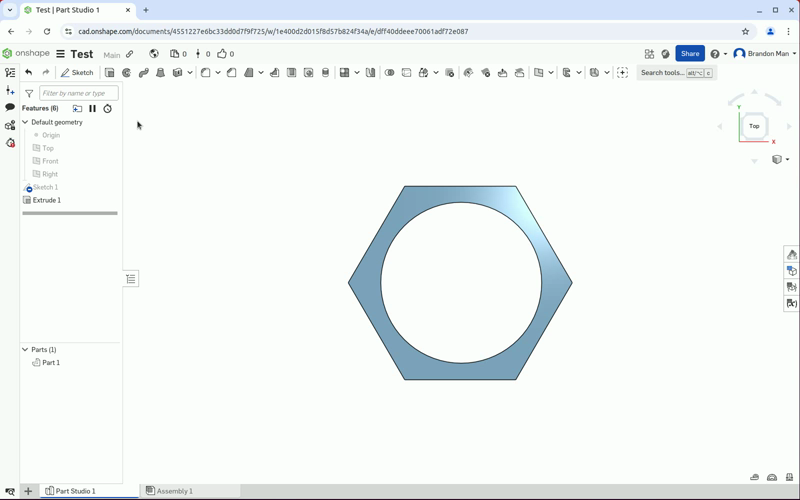
key(shift+h)
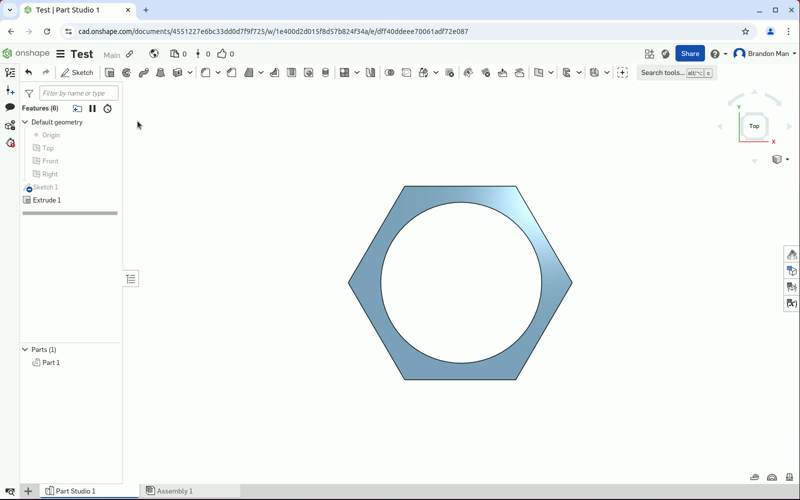
mouse_move(73, 189)
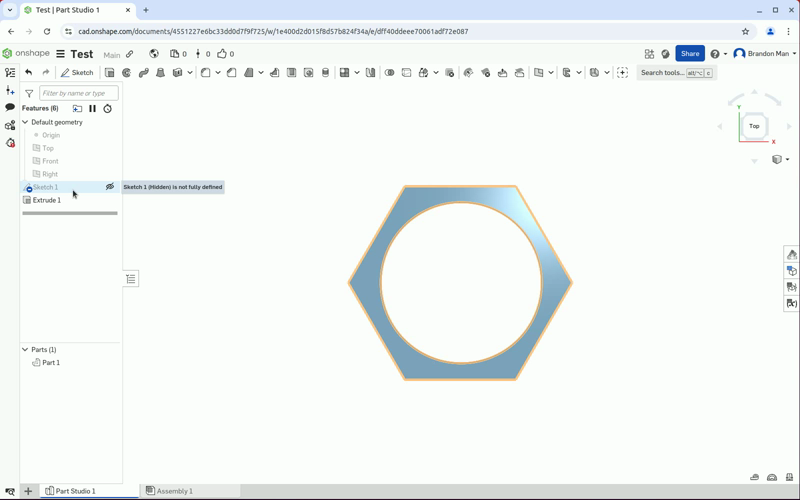
click(73, 189)
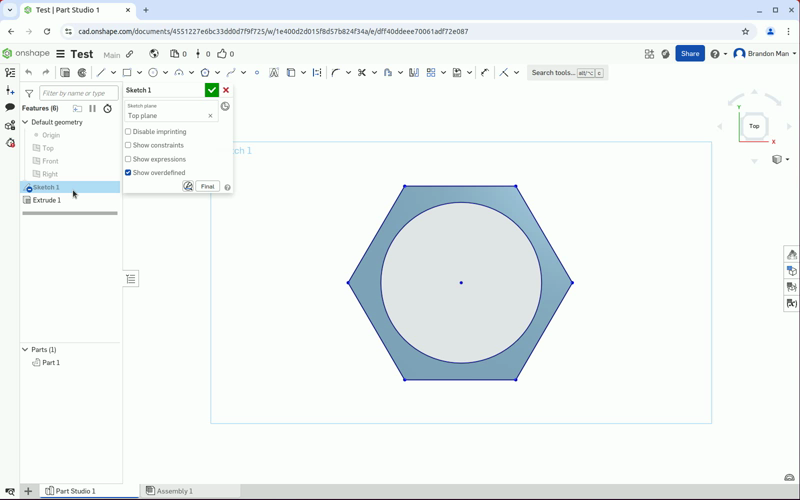
mouse_move(229, 92)
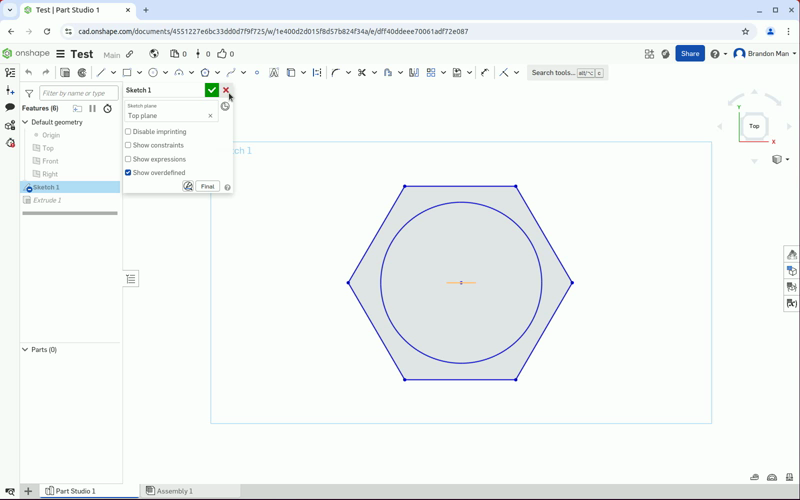
click(229, 92)
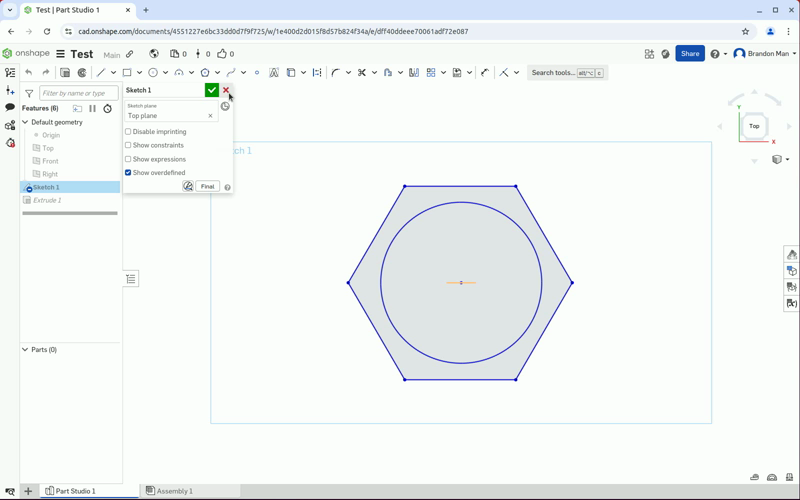
key(shift+s)
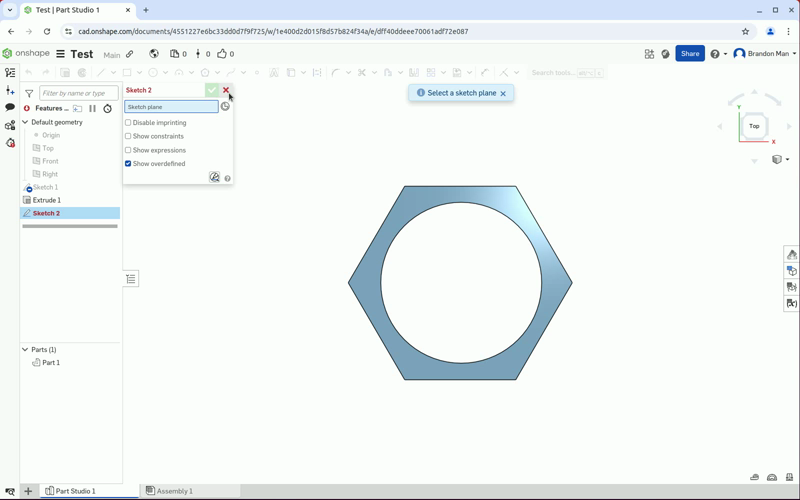
mouse_move(73, 150)
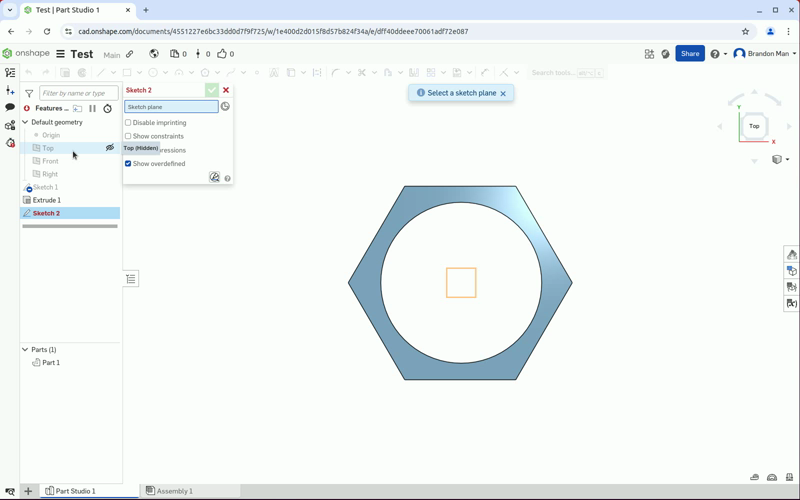
click(73, 150)
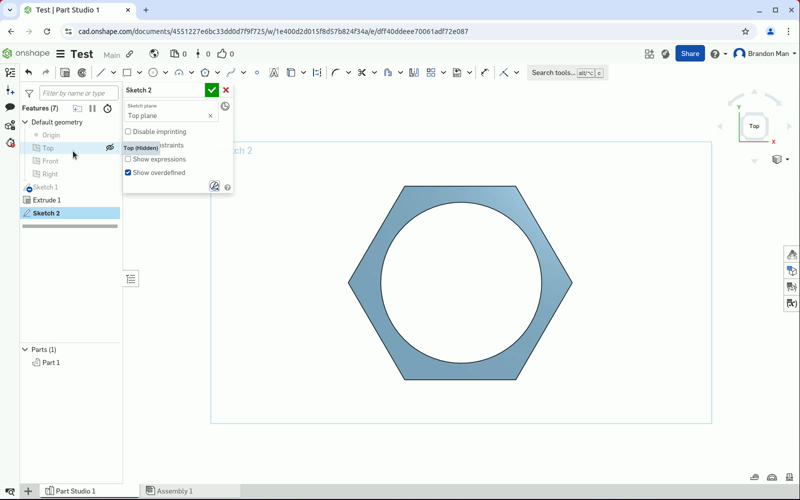
mouse_move(73, 352)
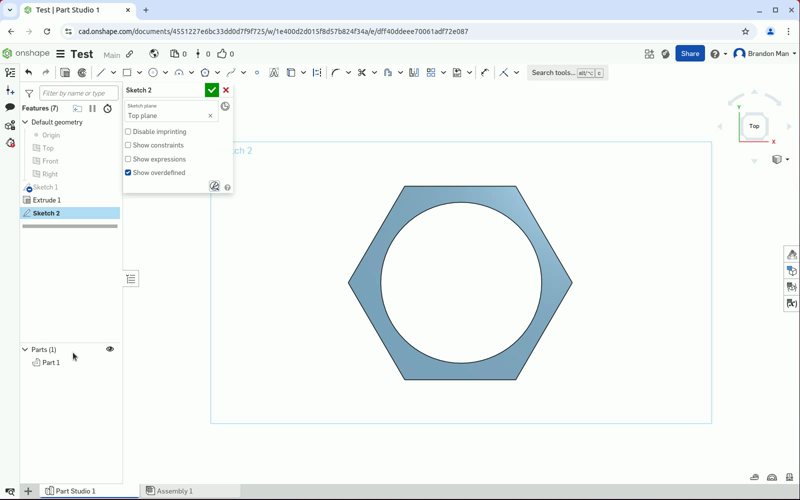
key(y)
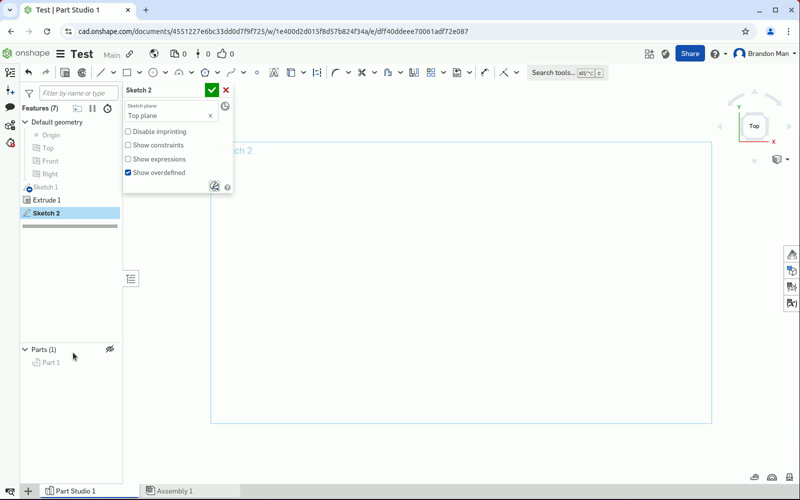
key(c)
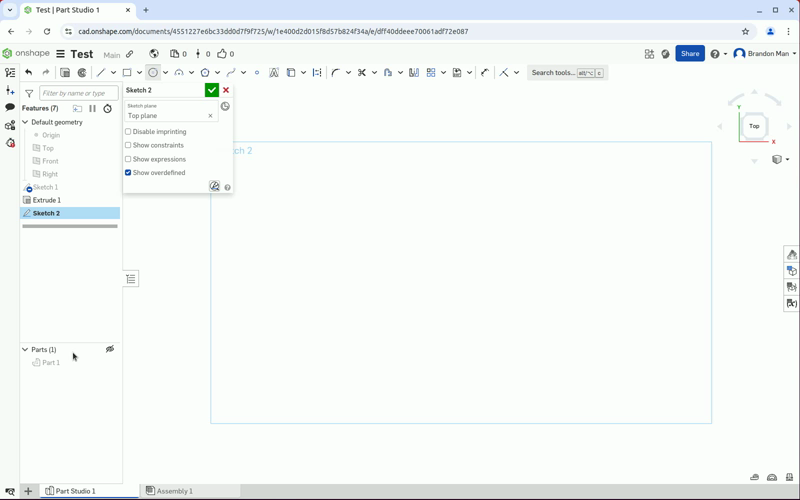
key_down(shift)
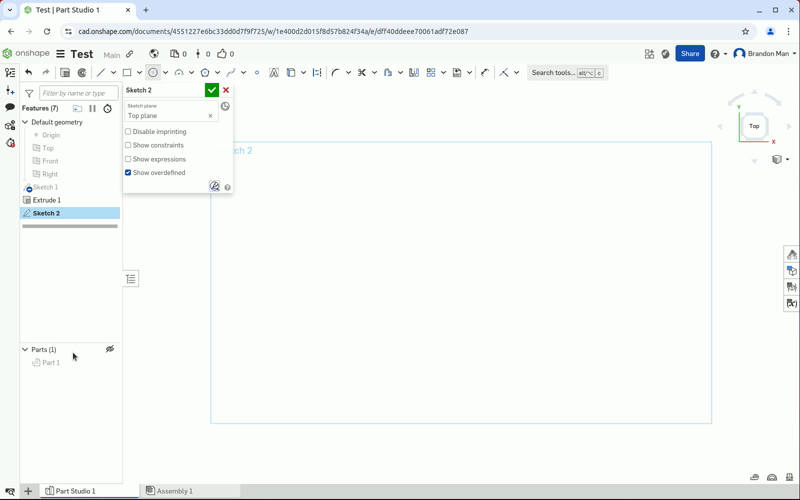
mouse_move(461, 282)
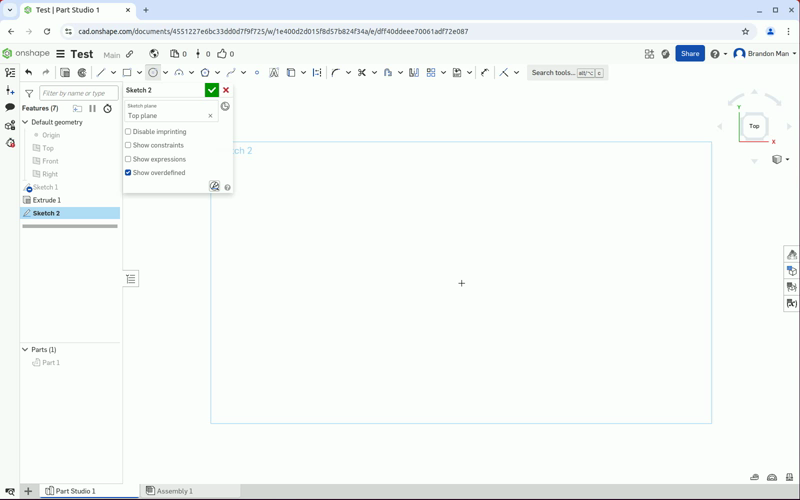
click(461, 282)
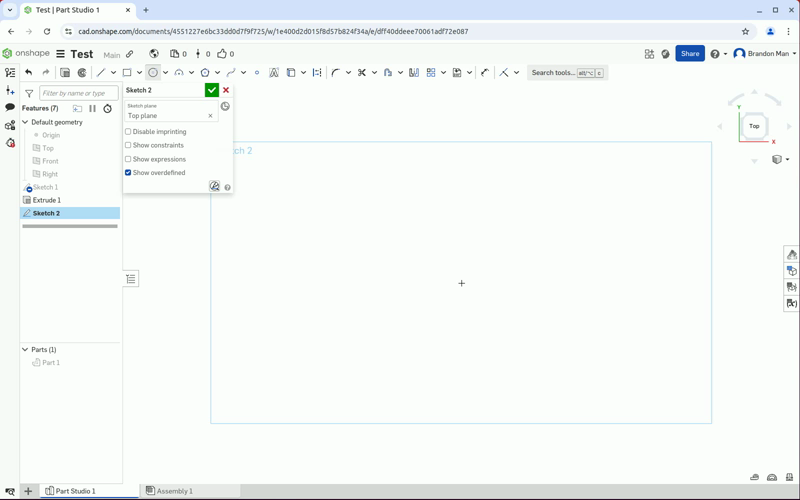
key_up(shift)
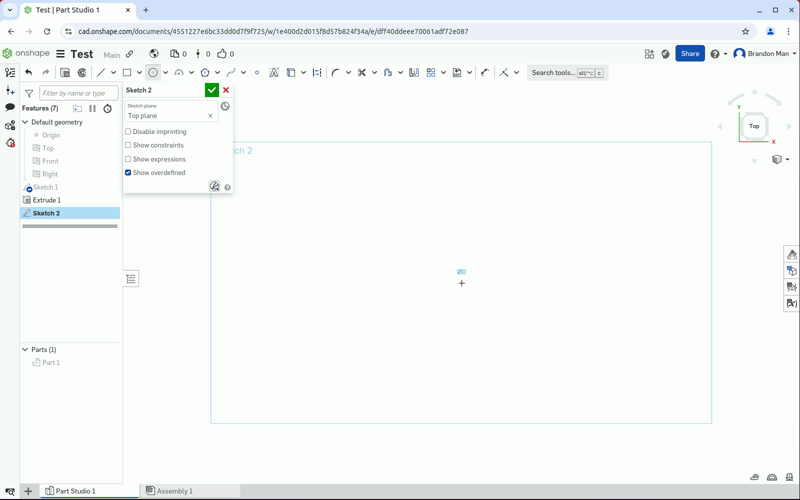
mouse_move(543, 282)
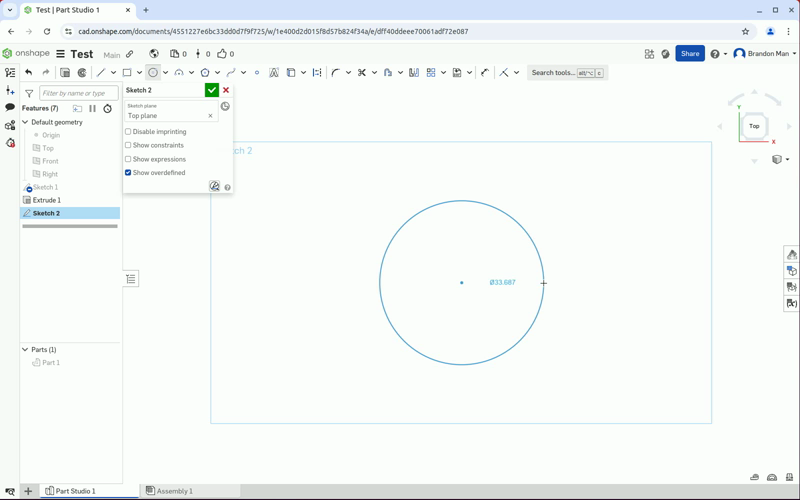
click(543, 282)
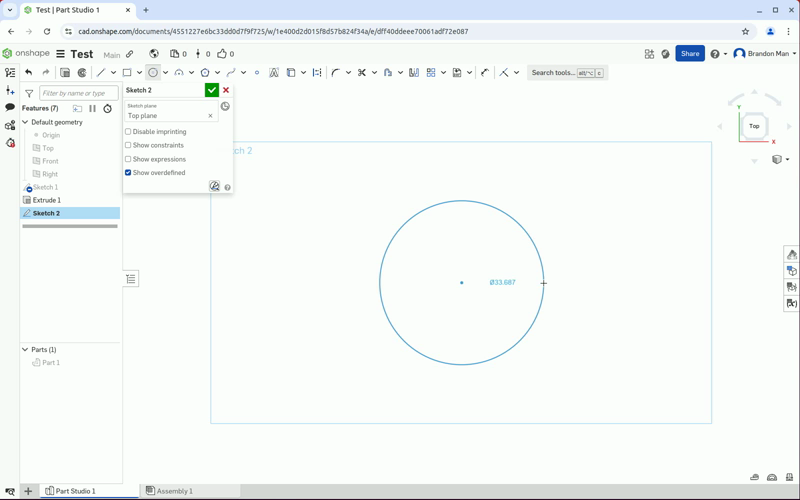
key(esc)
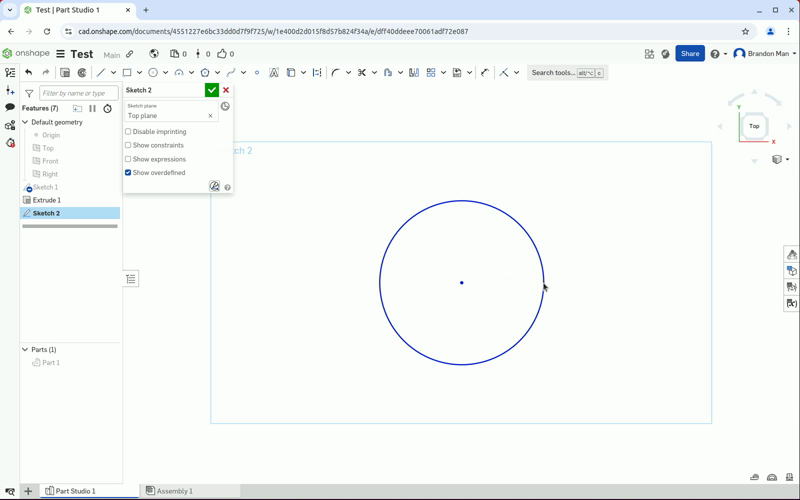
key(c)
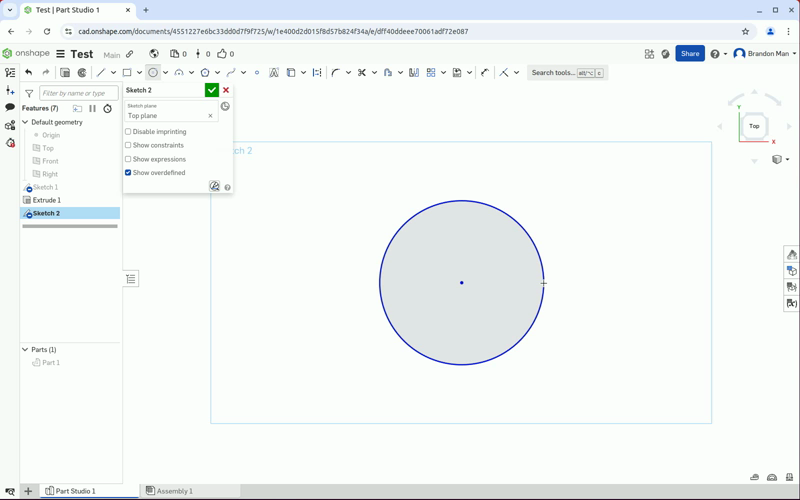
key_down(shift)
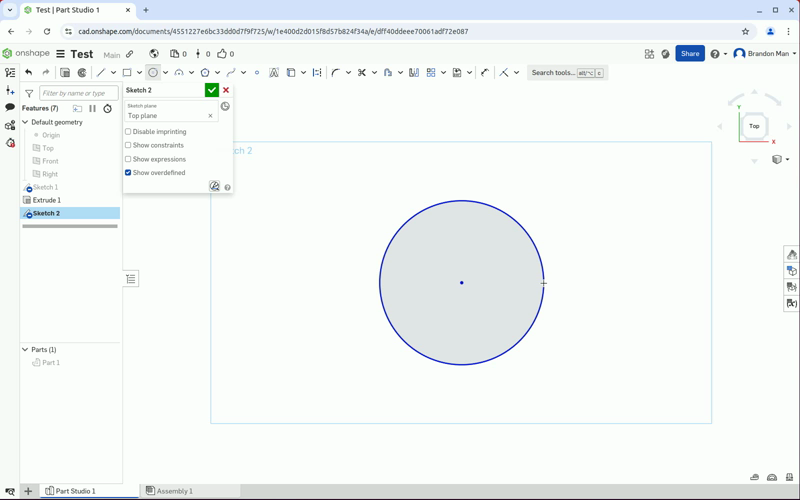
mouse_move(461, 282)
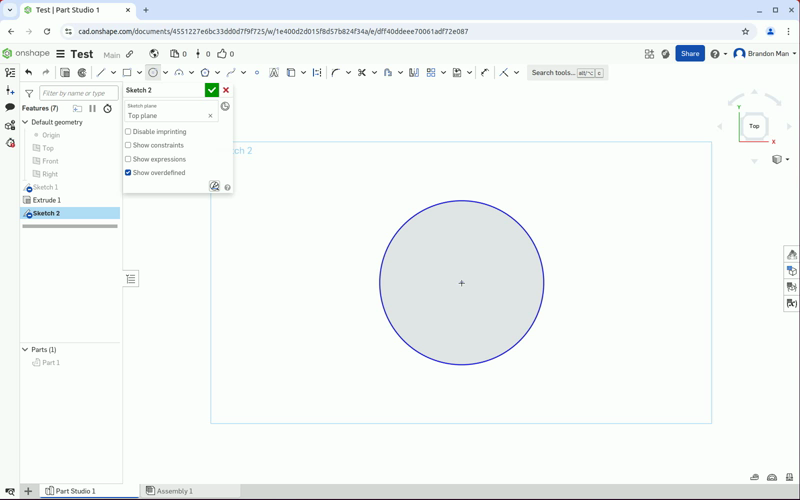
click(461, 282)
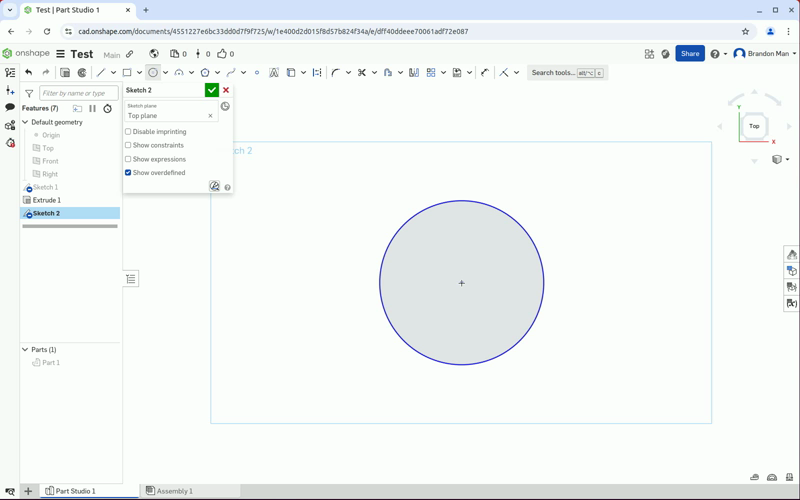
key_up(shift)
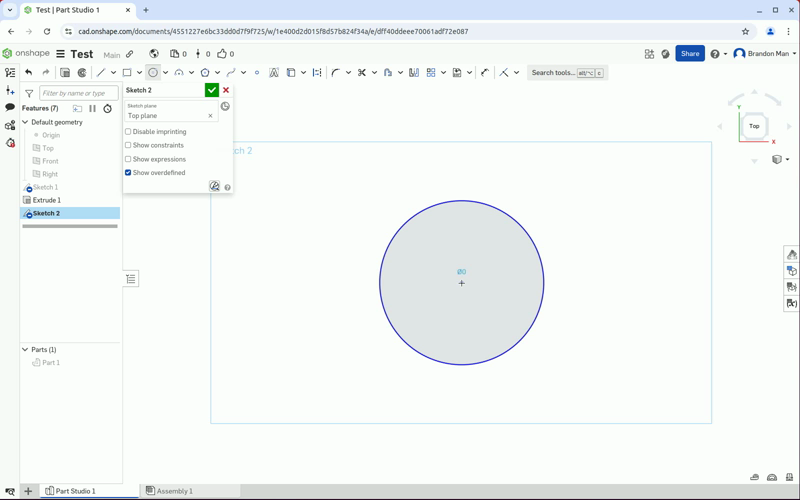
mouse_move(526, 282)
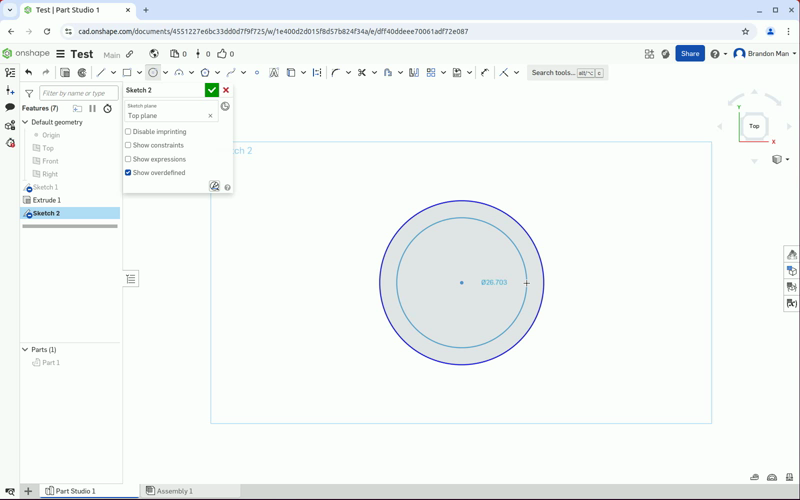
click(526, 282)
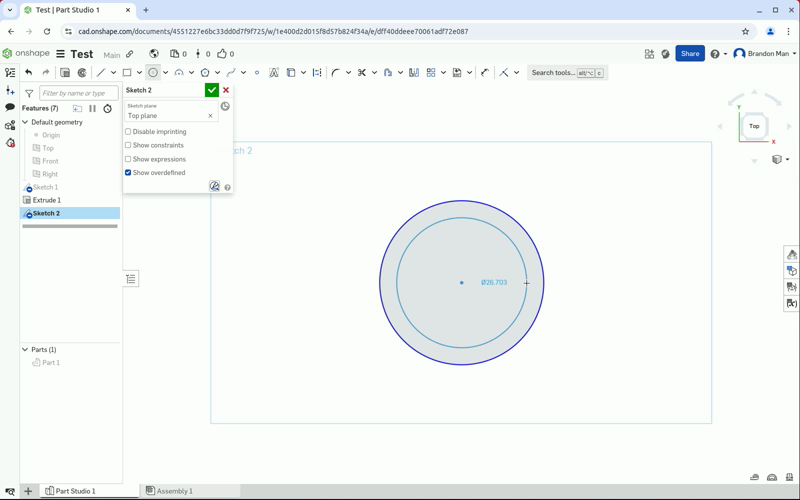
key(esc)
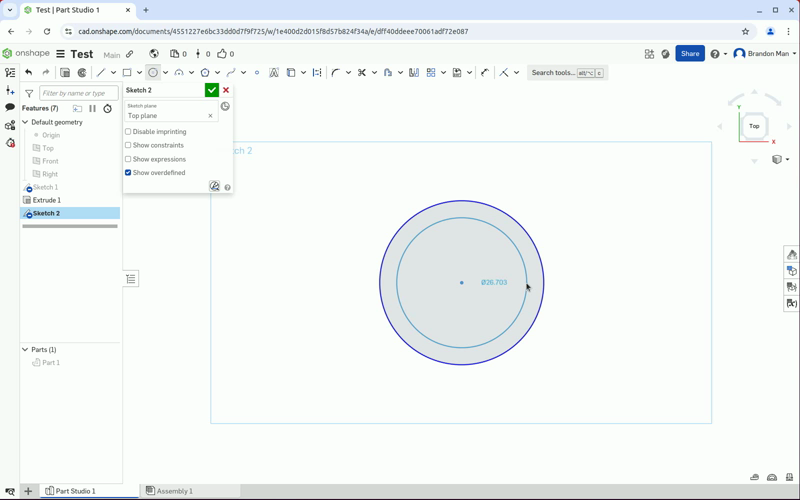
mouse_move(488, 217)
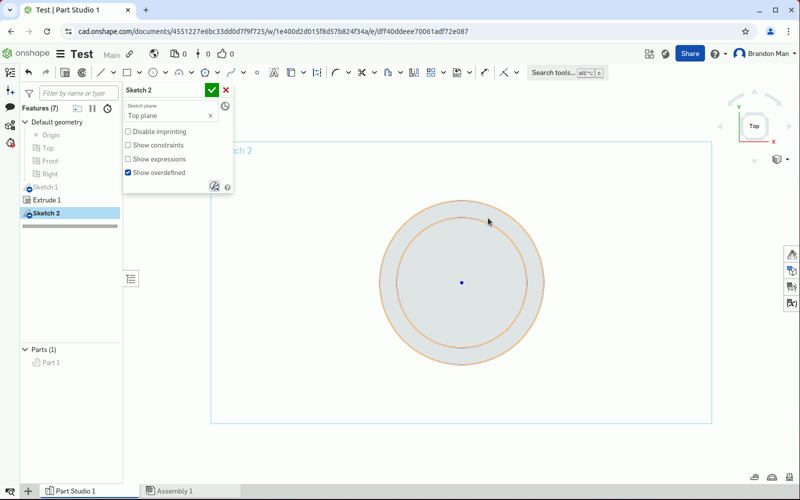
click(488, 217)
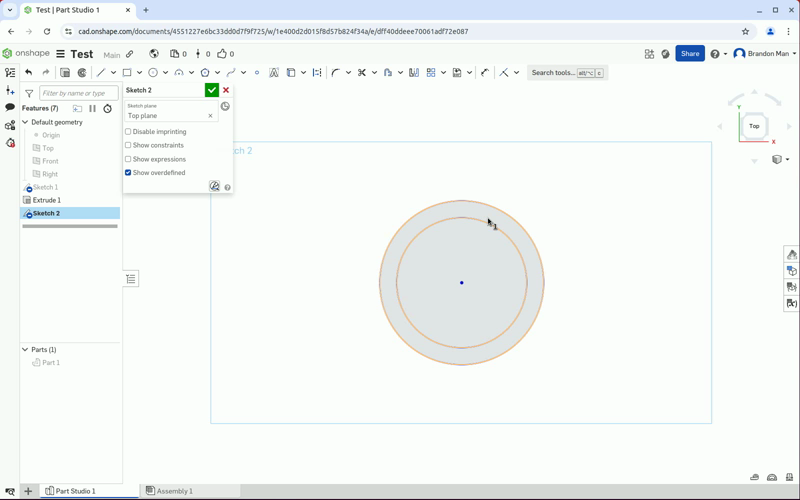
mouse_move(73, 352)
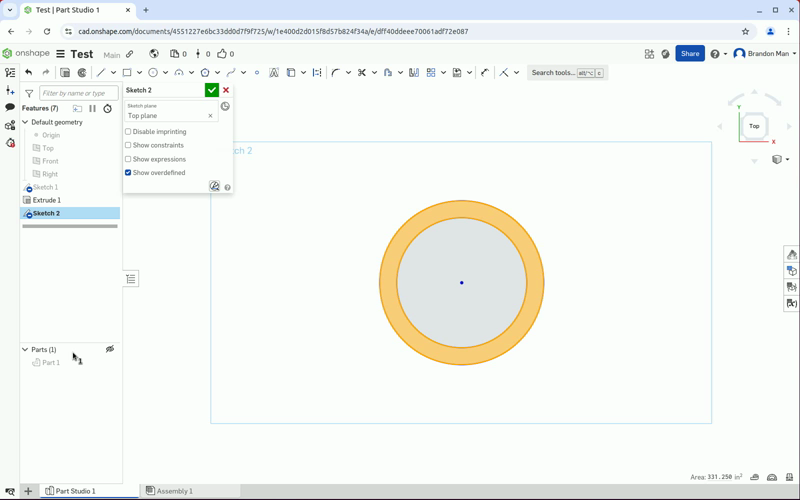
key(shift+y)
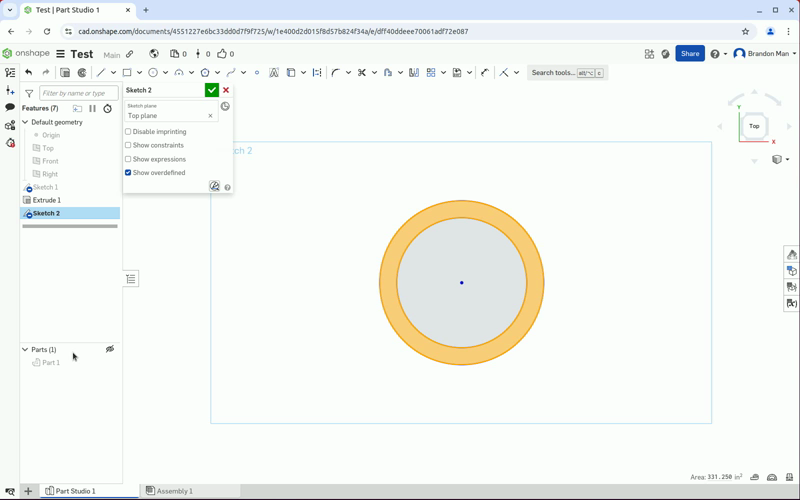
key(shift+e)
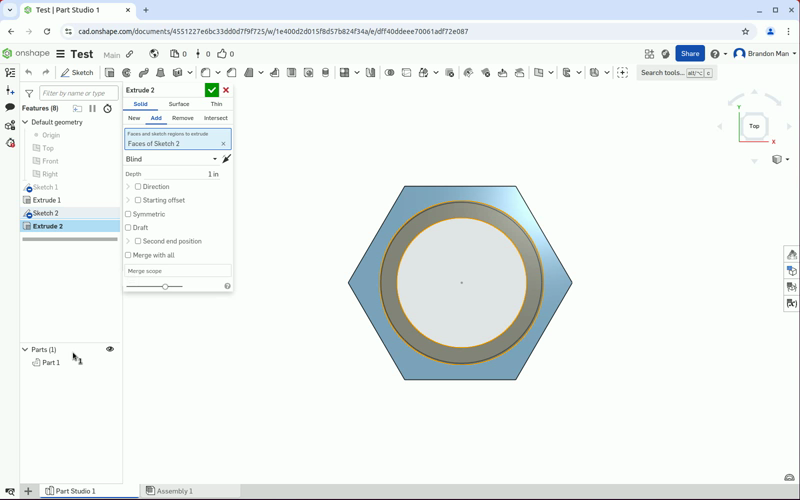
mouse_move(143, 106)
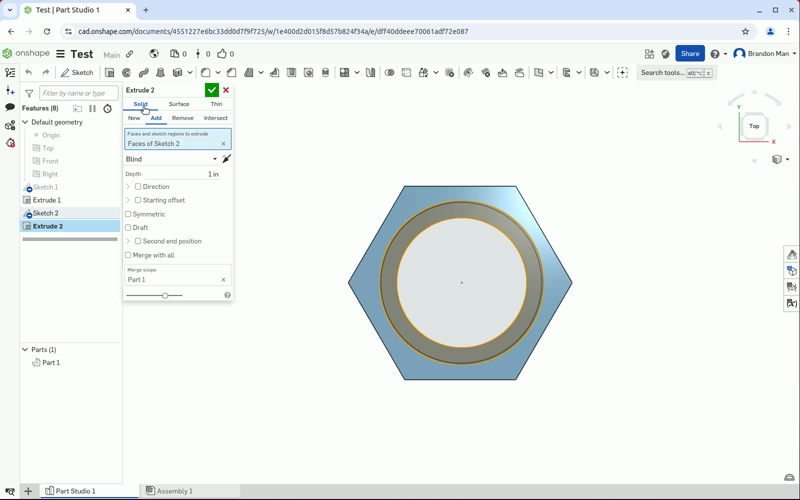
click(143, 106)
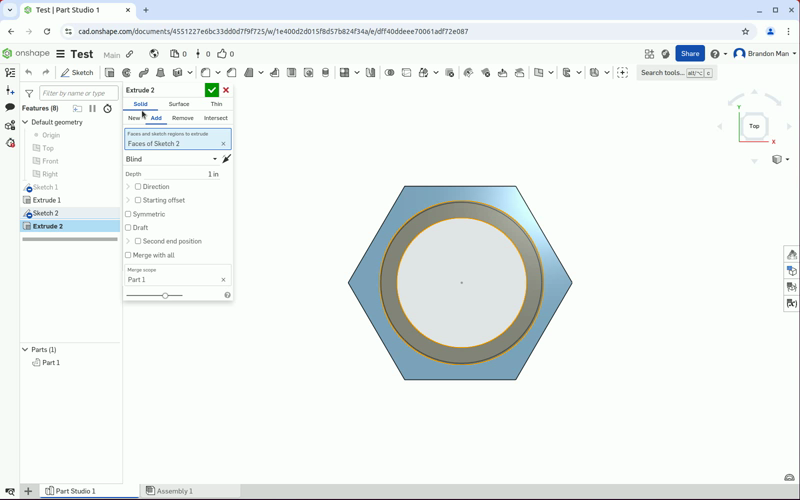
mouse_move(137, 120)
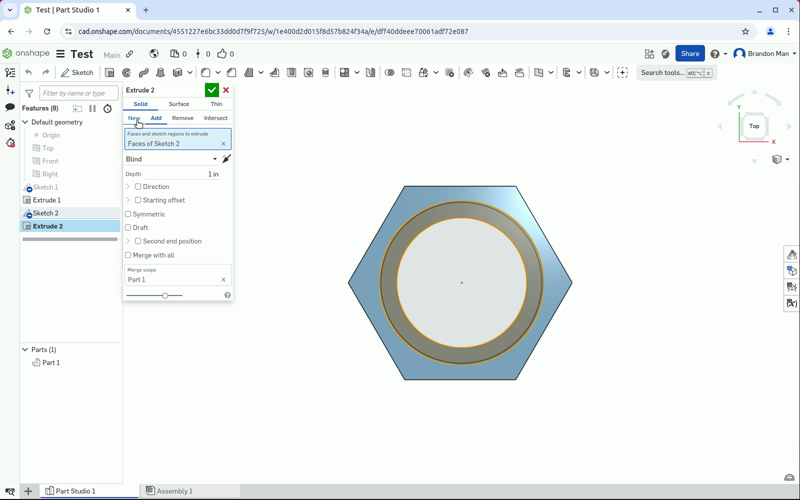
click(137, 120)
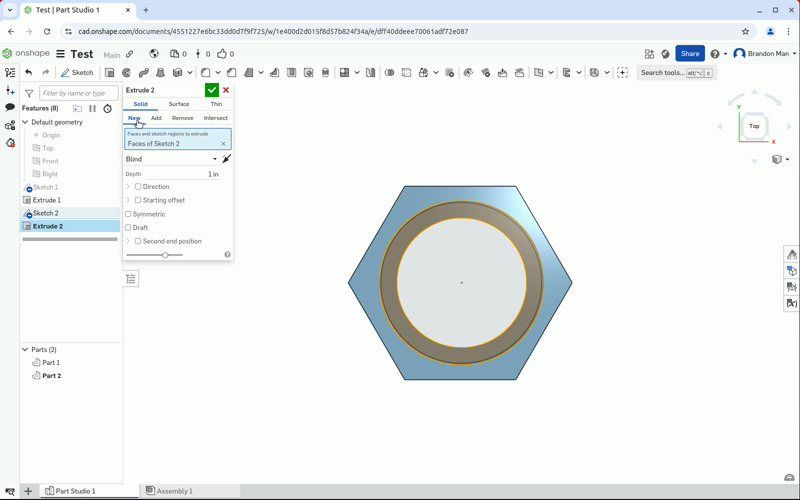
key(tab, 4)
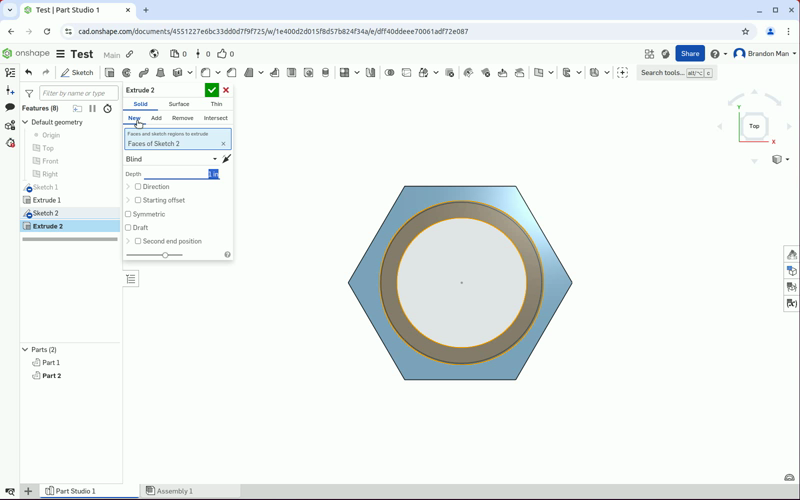
text(16.85)
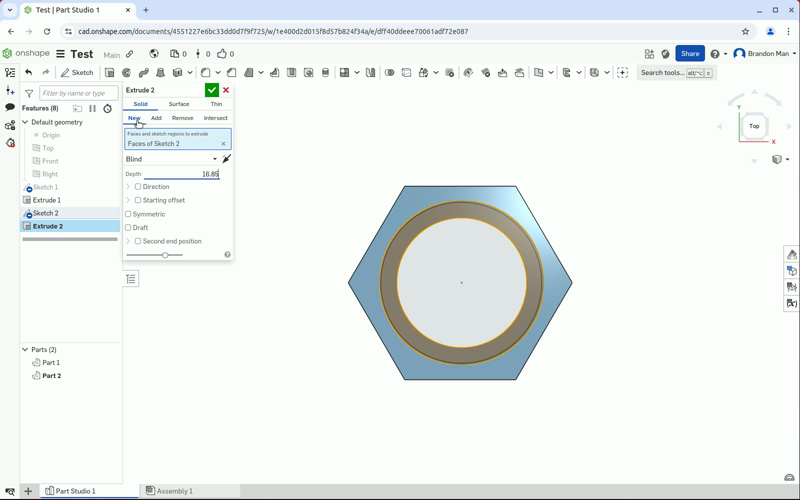
key(tab, 3)
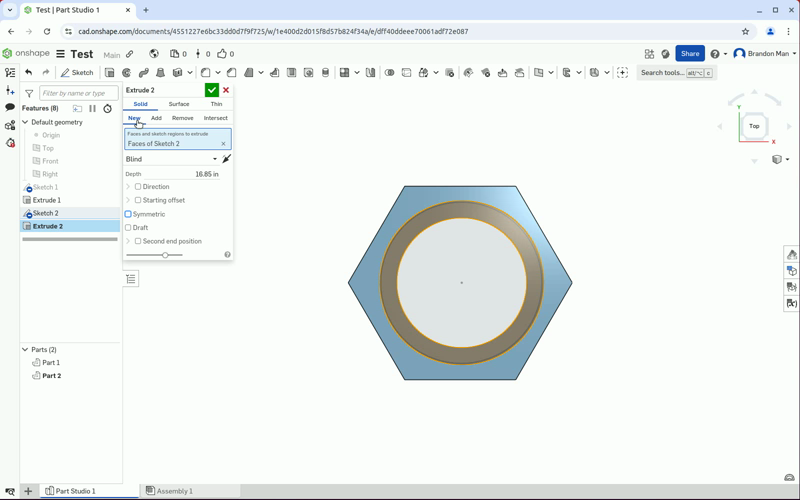
key(space)
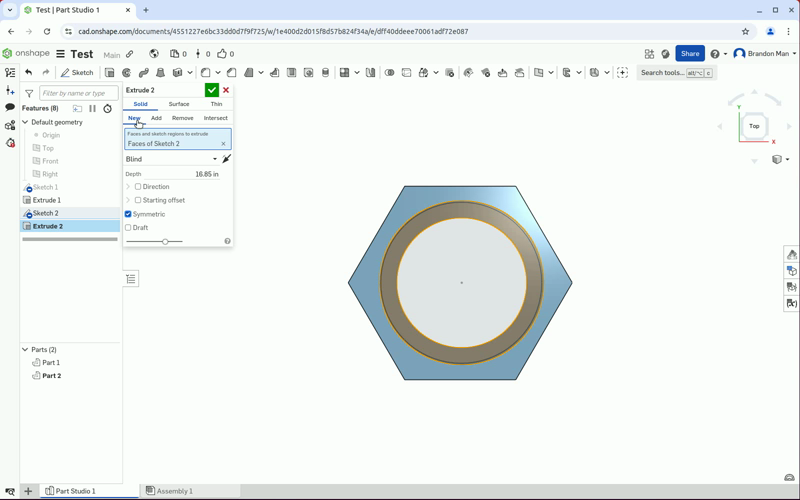
key(enter)
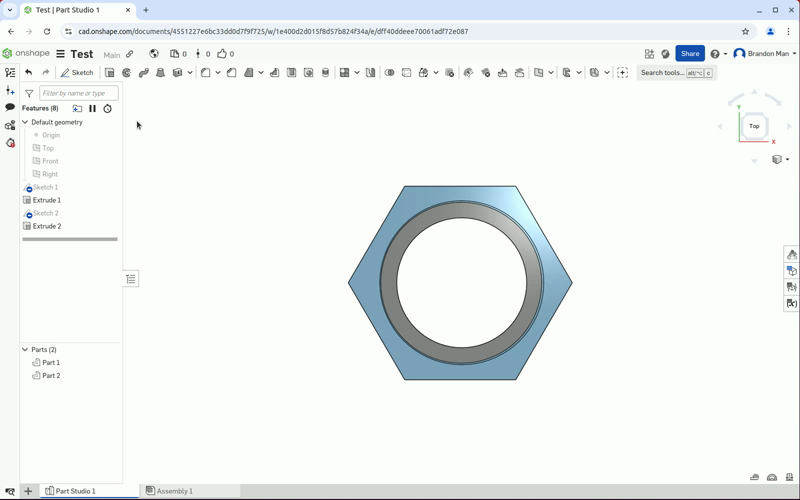
key(shift+h)
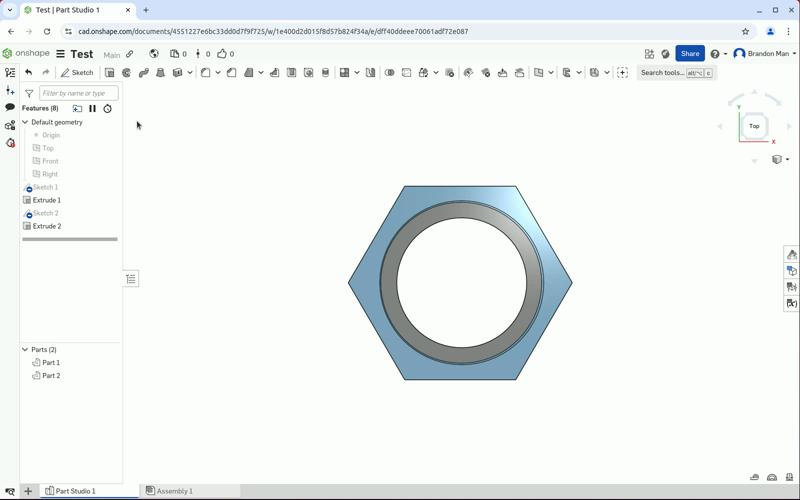
key(shift+h)
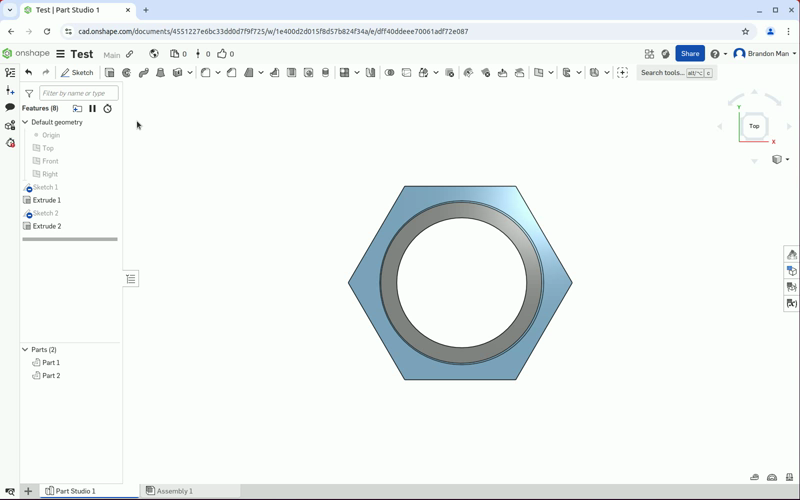
mouse_move(73, 189)
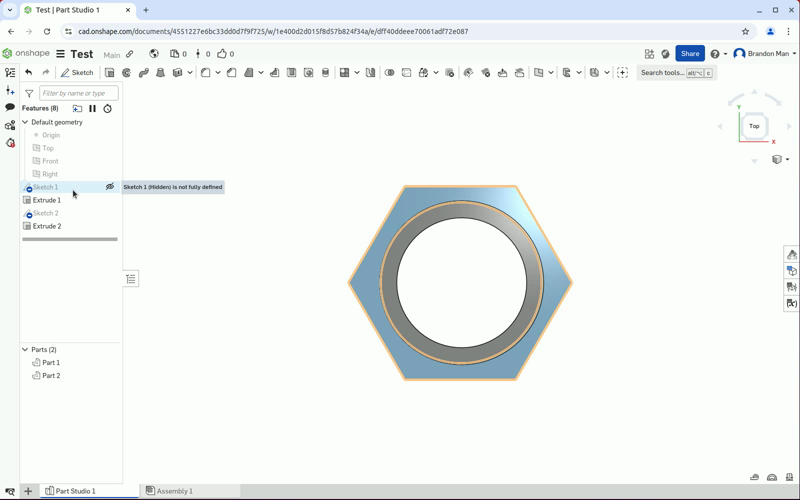
click(73, 189)
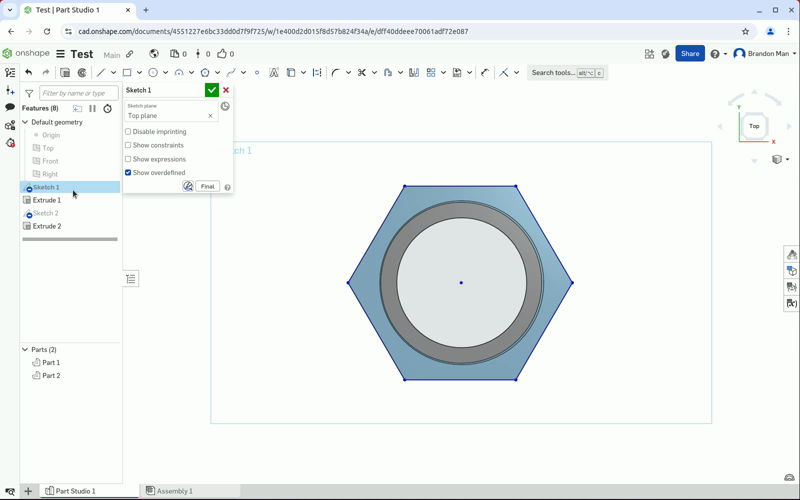
mouse_move(229, 92)
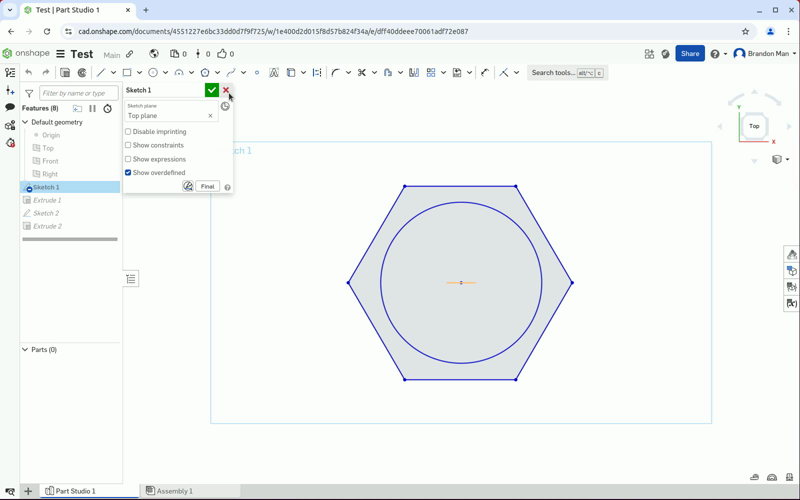
click(229, 92)
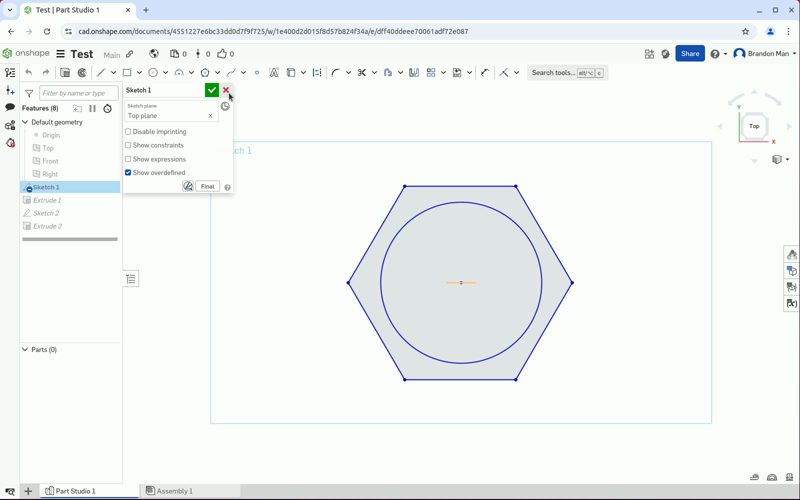
key(shift+s)
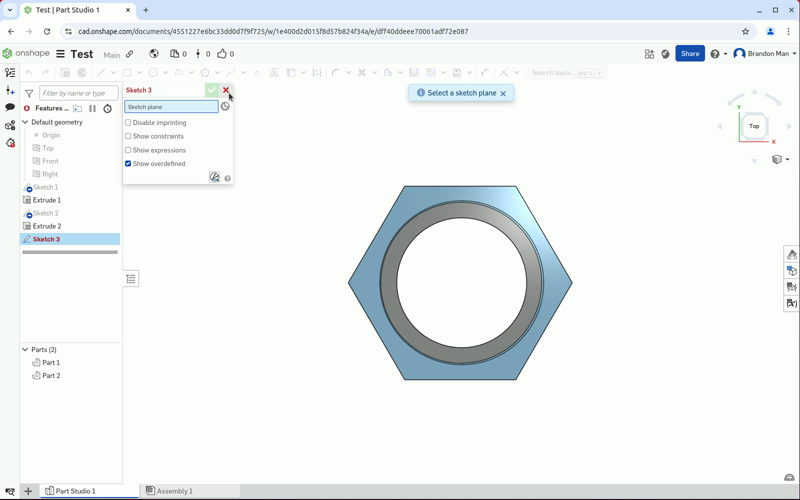
mouse_move(73, 150)
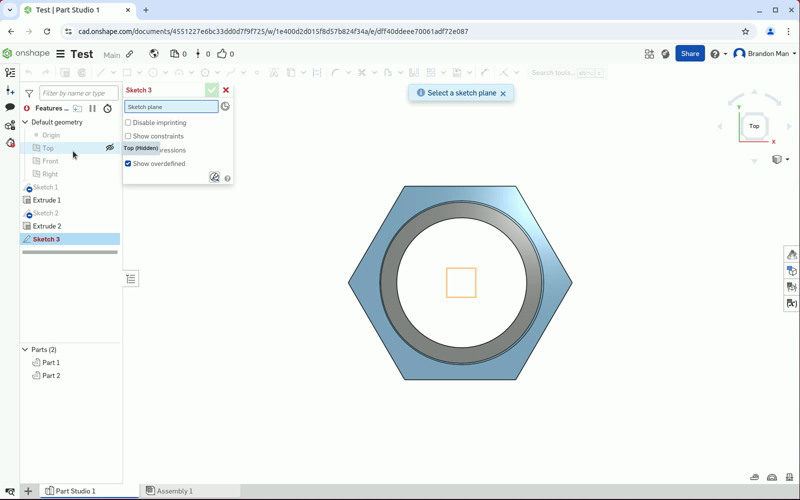
click(73, 150)
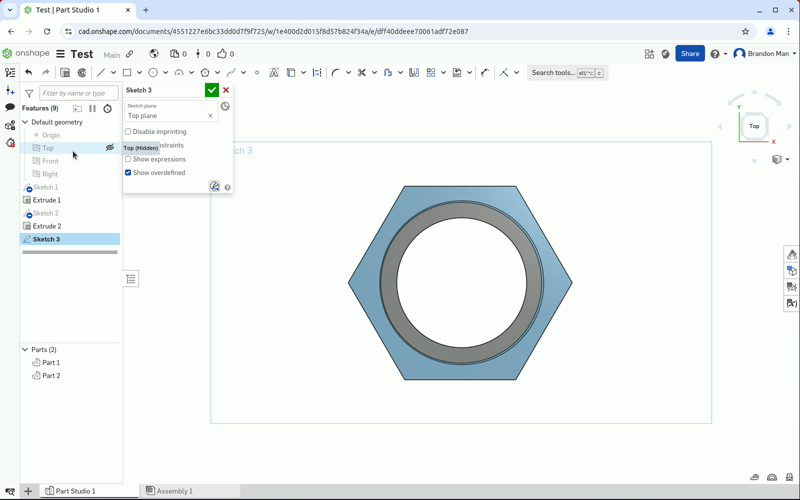
mouse_move(73, 352)
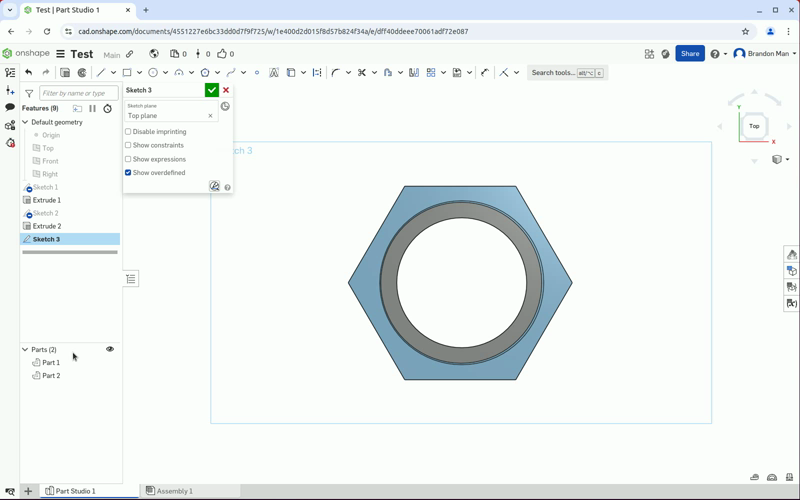
key(y)
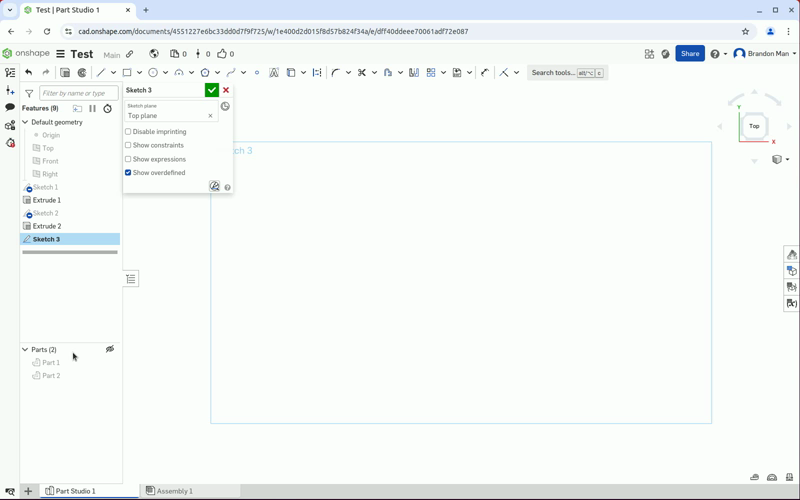
key(c)
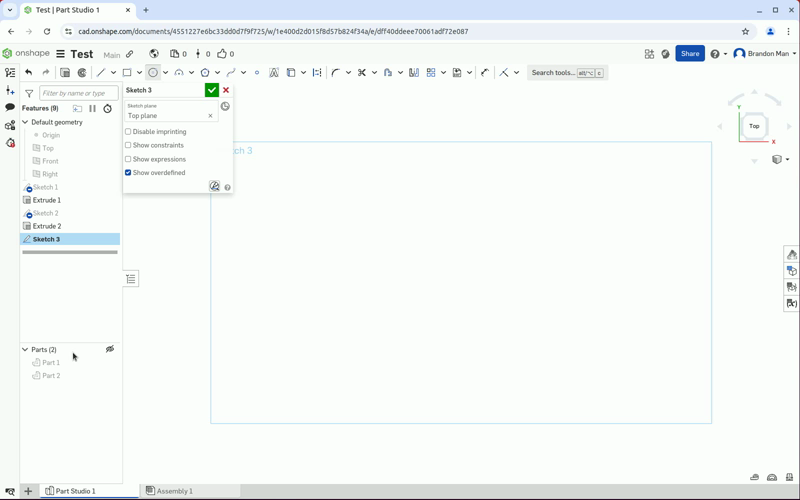
key_down(shift)
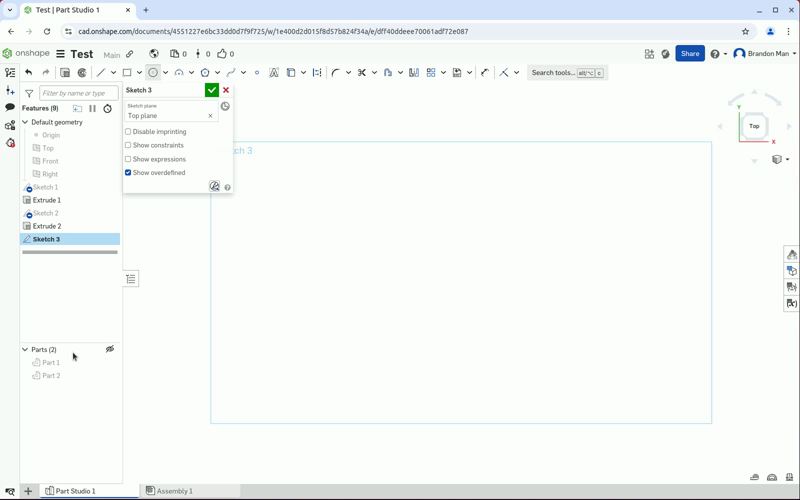
mouse_move(461, 282)
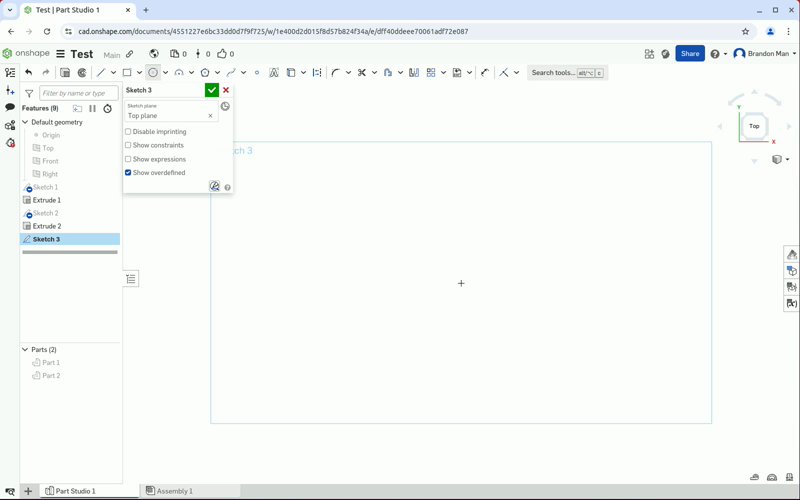
click(461, 282)
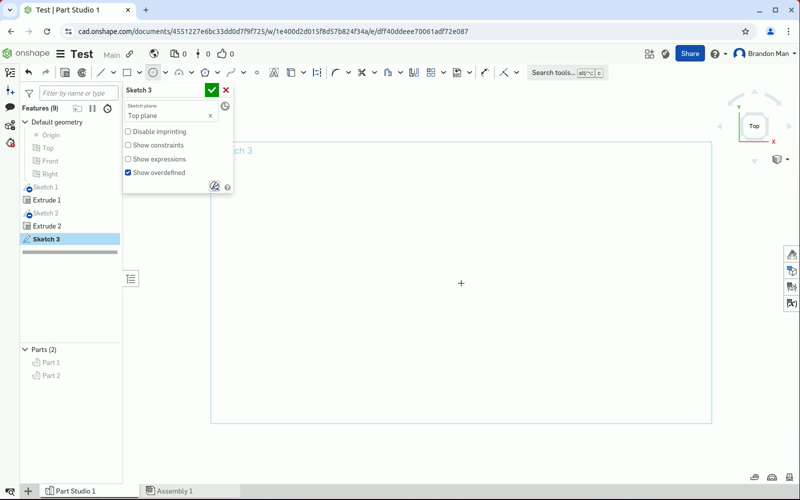
key_up(shift)
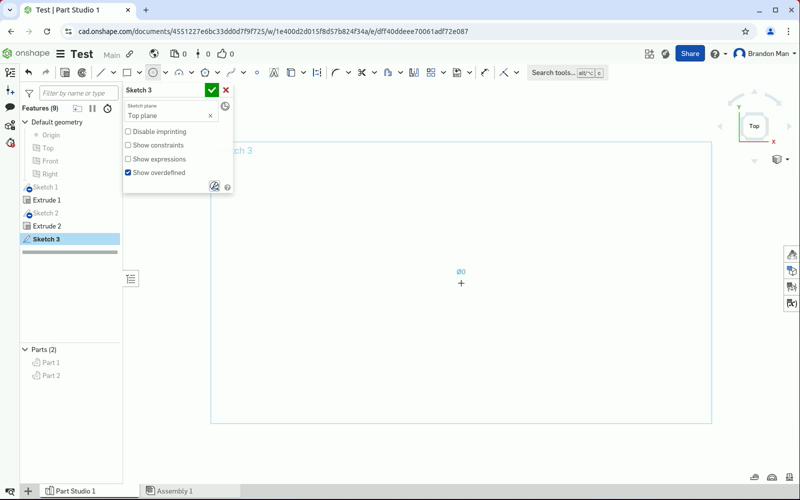
mouse_move(574, 282)
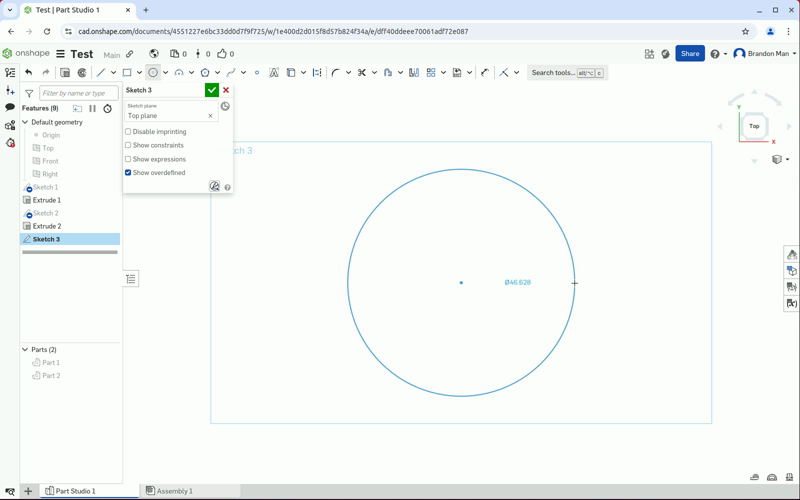
click(574, 282)
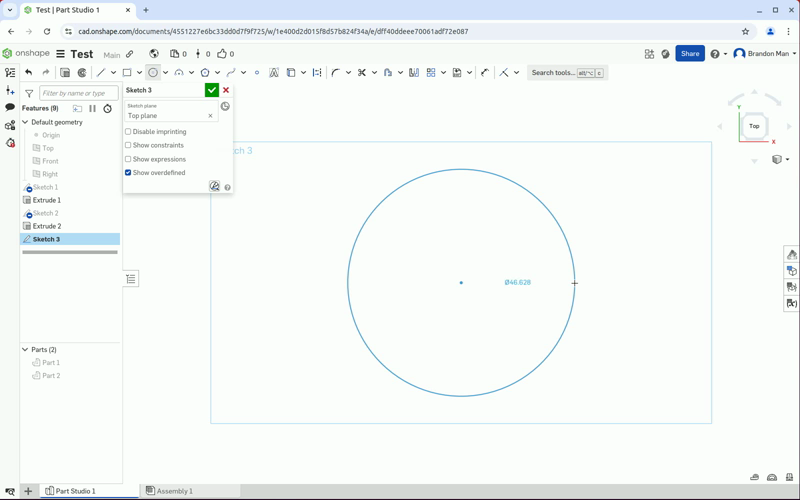
key(esc)
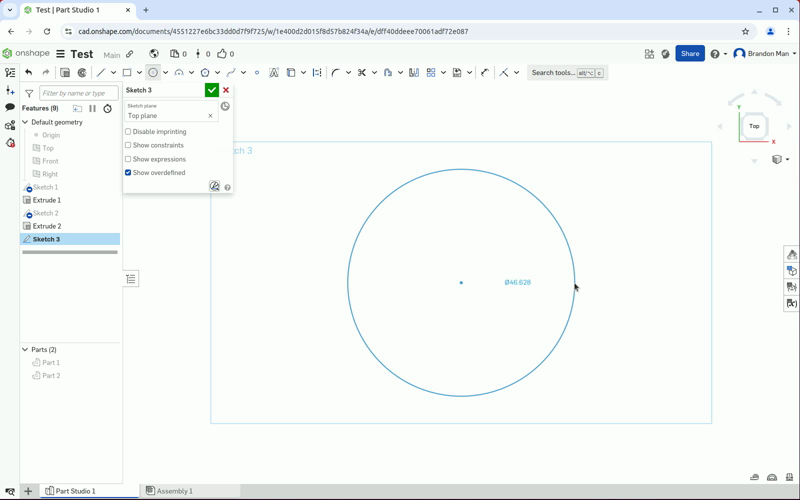
key(c)
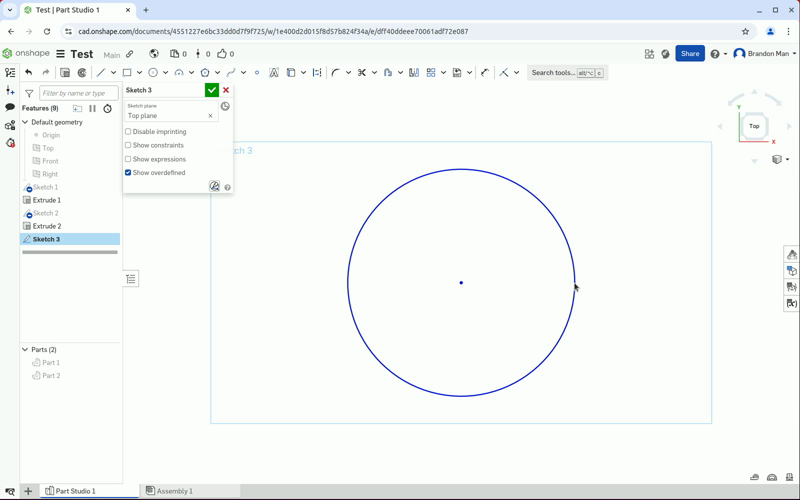
key_down(shift)
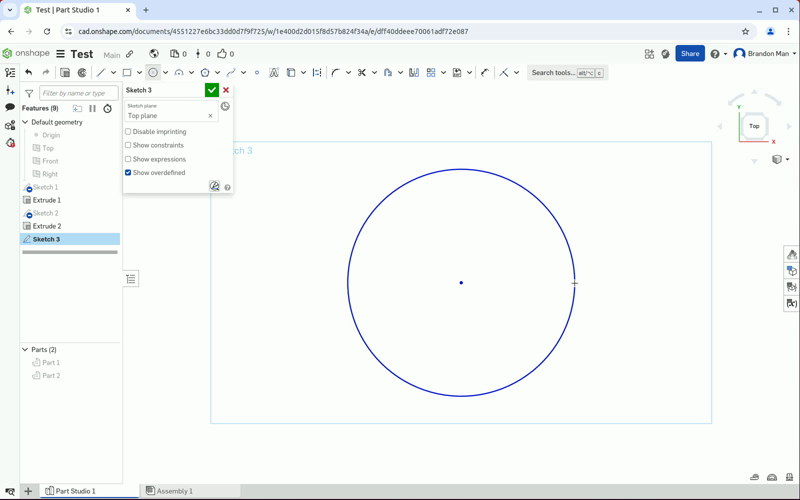
mouse_move(461, 282)
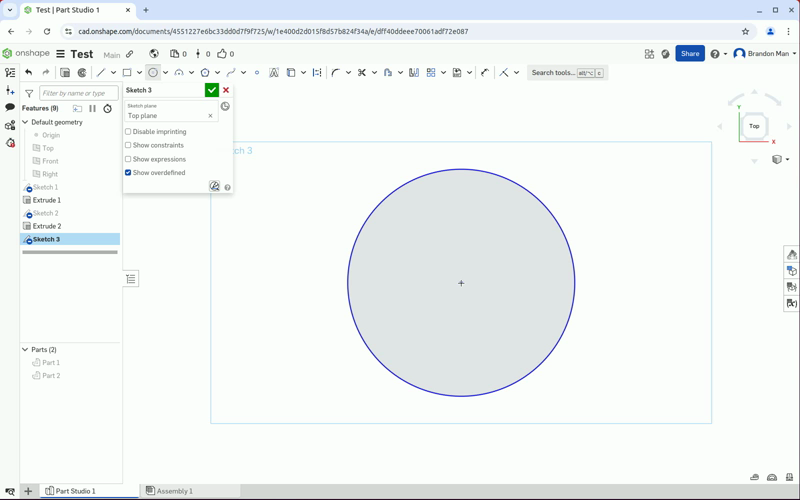
click(461, 282)
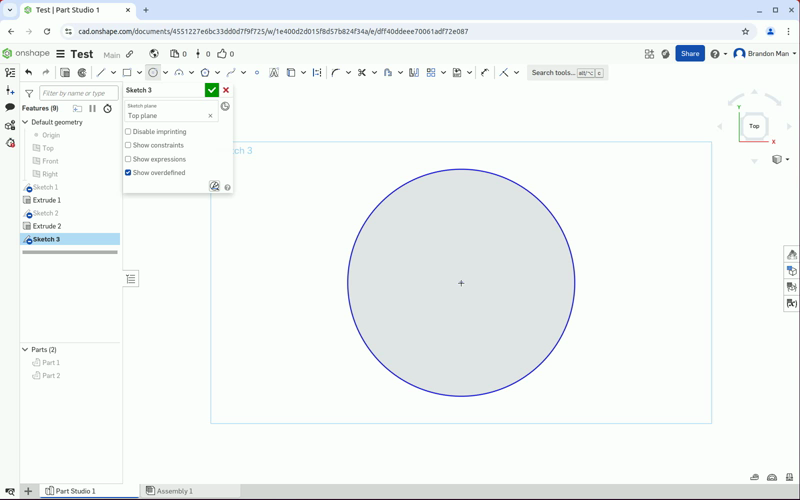
key_up(shift)
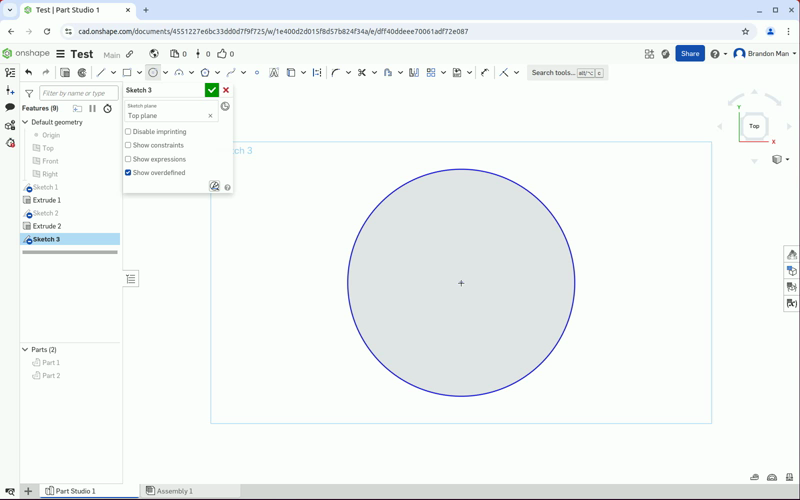
mouse_move(541, 282)
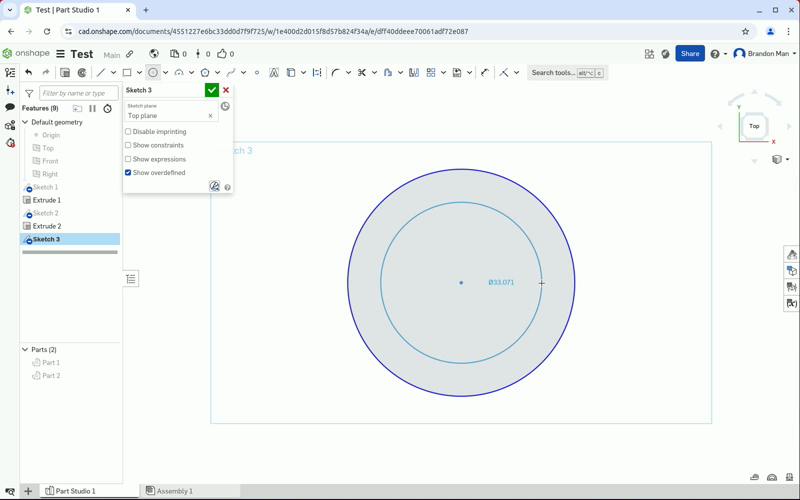
click(541, 282)
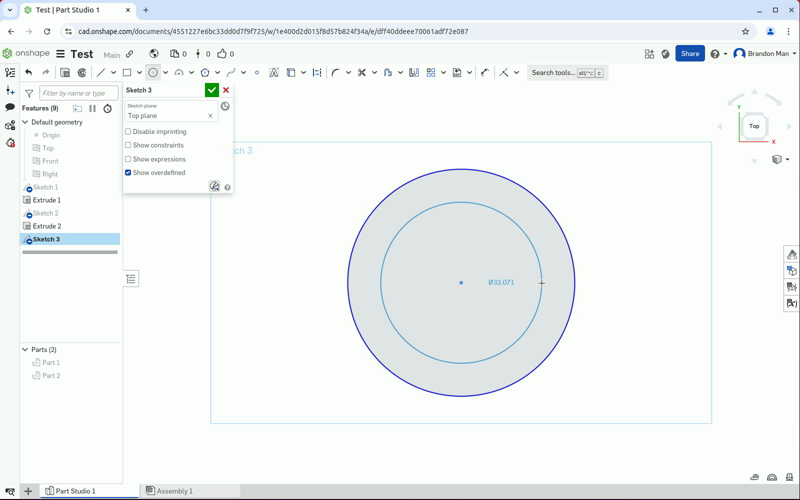
key(esc)
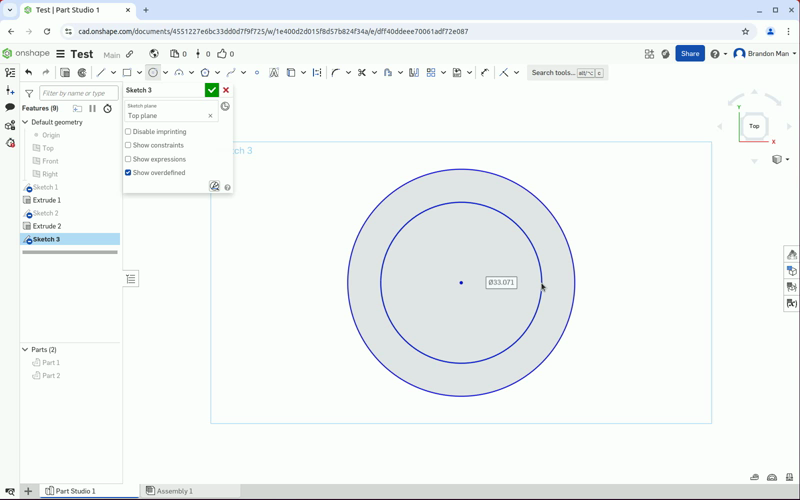
mouse_move(384, 341)
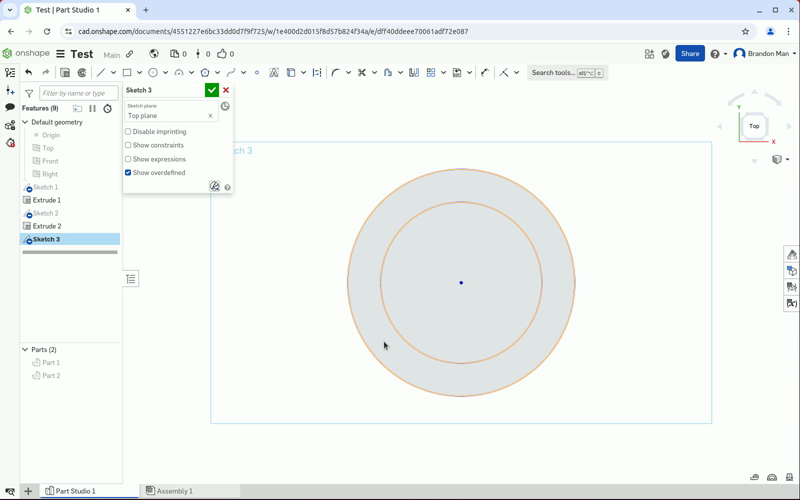
click(384, 341)
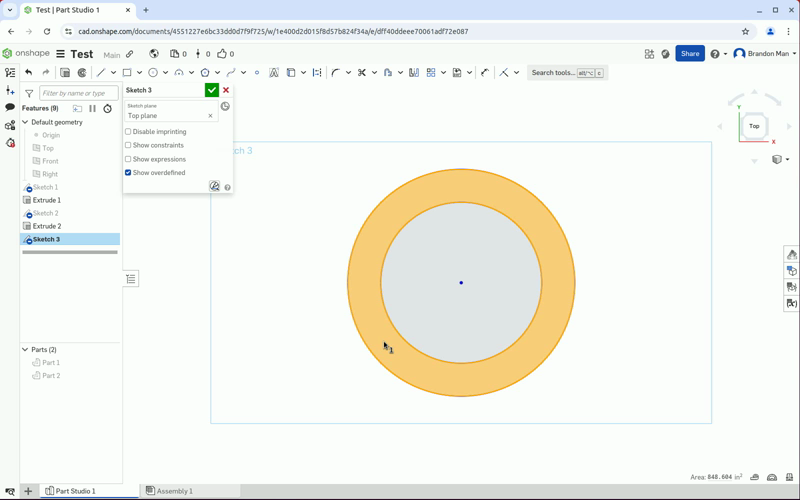
mouse_move(73, 352)
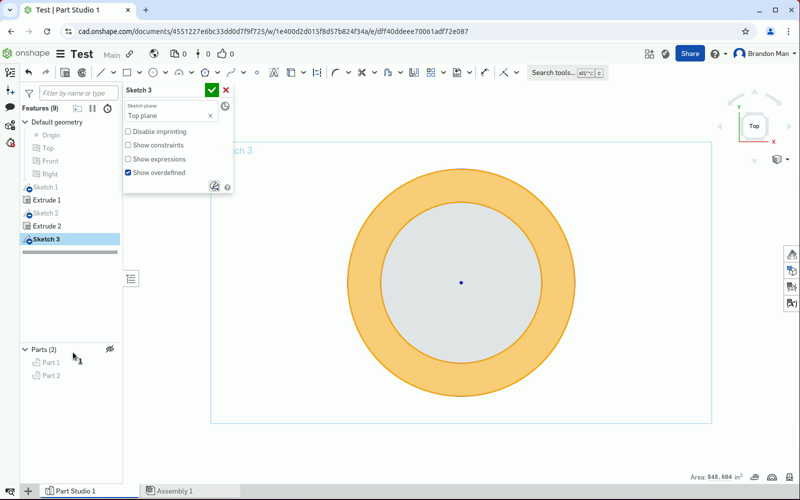
key(shift+y)
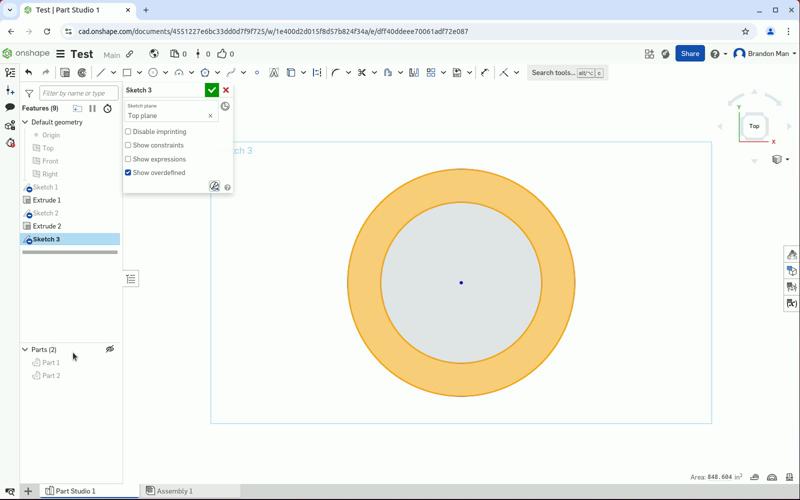
key(shift+e)
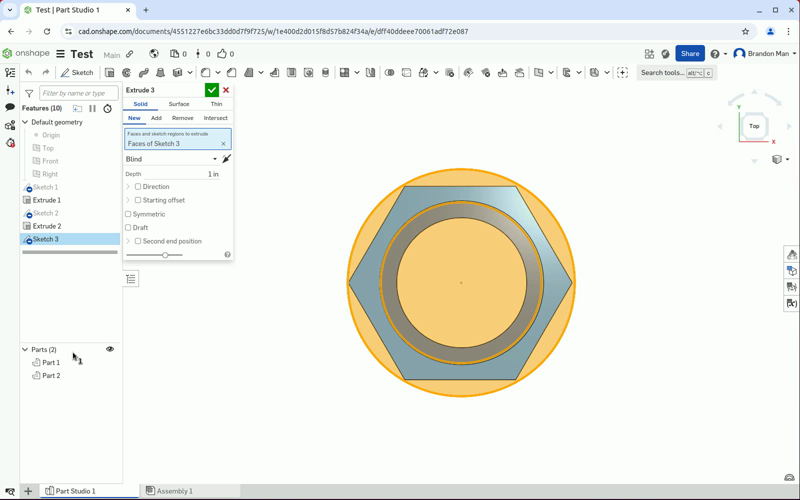
mouse_move(143, 106)
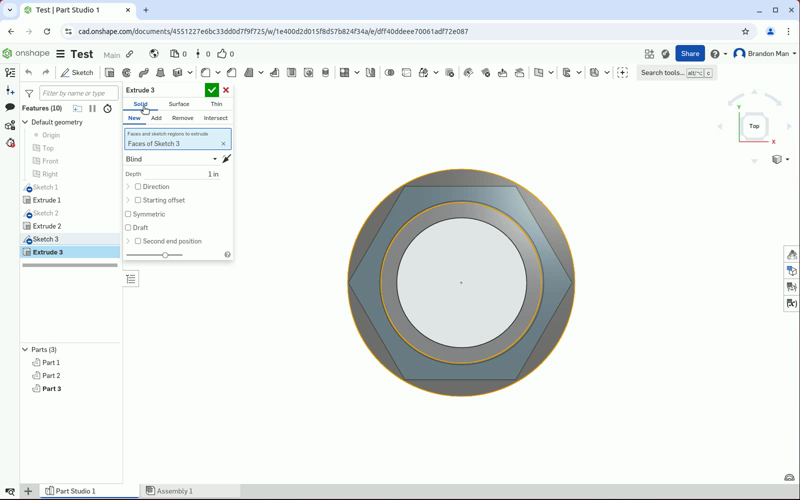
click(143, 106)
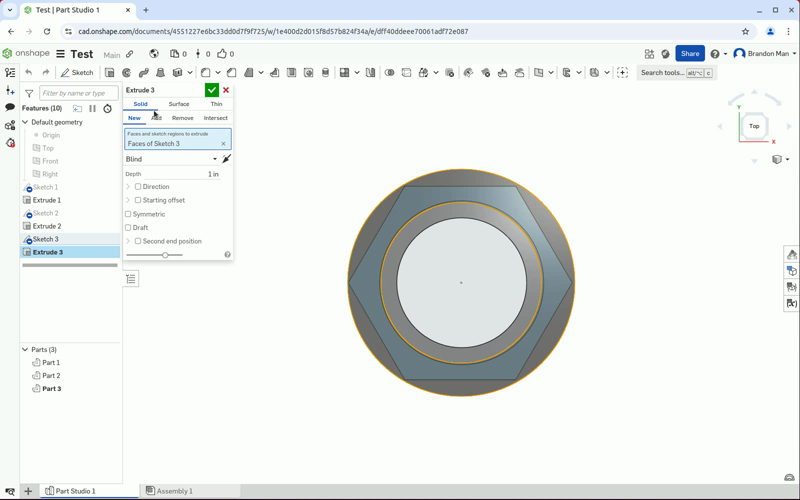
mouse_move(186, 120)
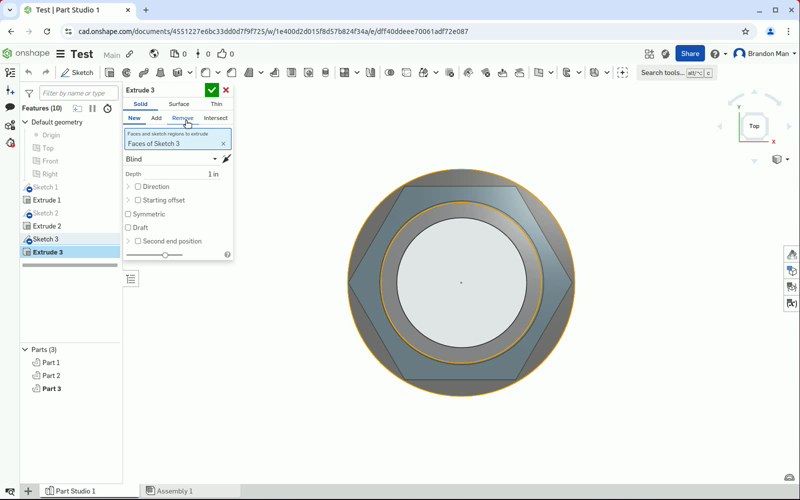
click(186, 120)
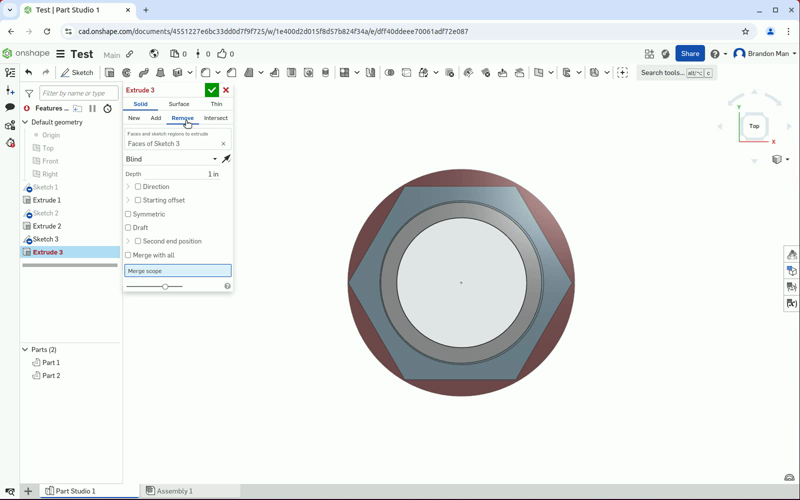
key(tab, 4)
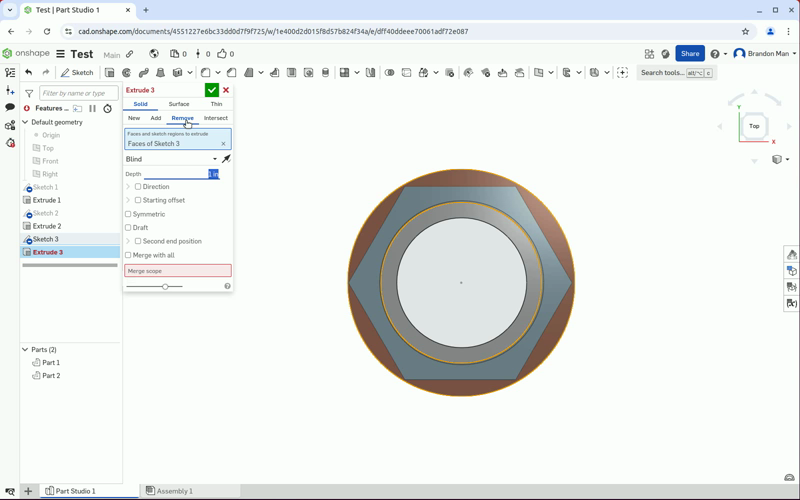
text(13.48)
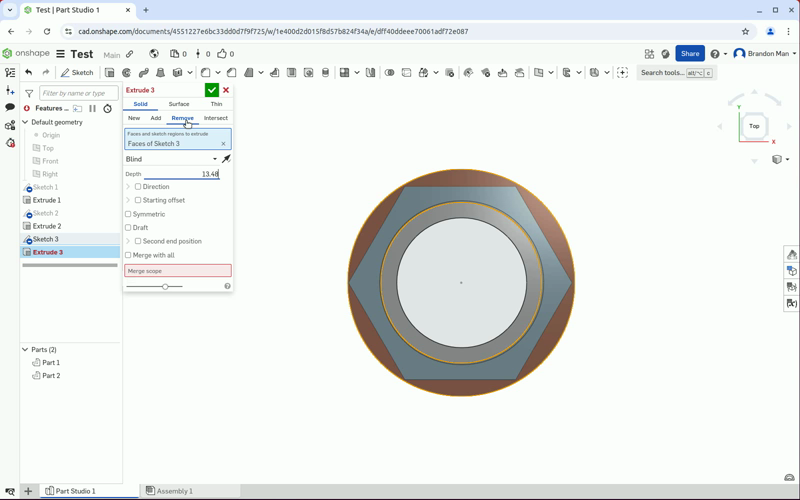
key(tab, 3)
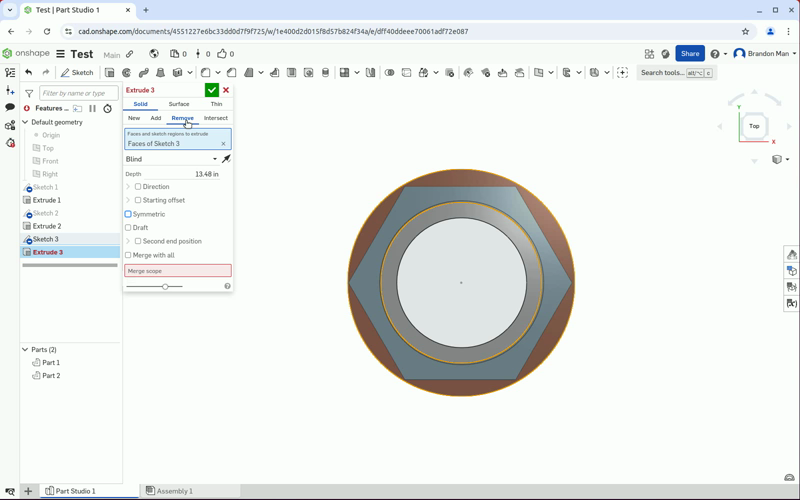
key(space)
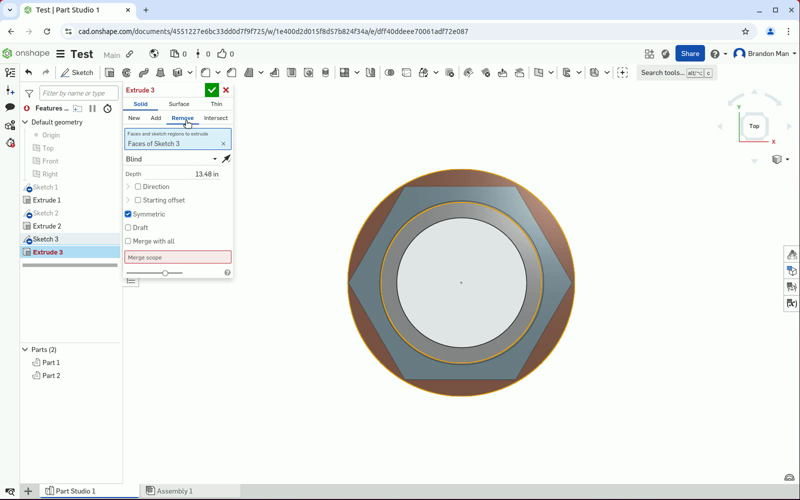
key(tab, 2)
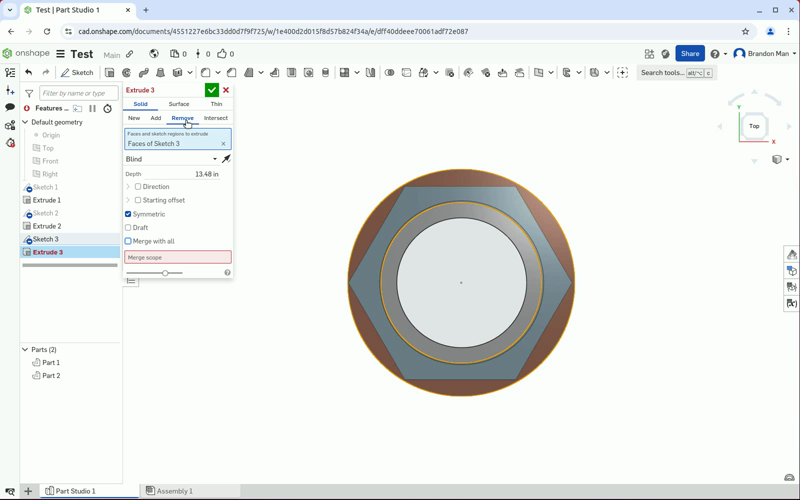
key(space)
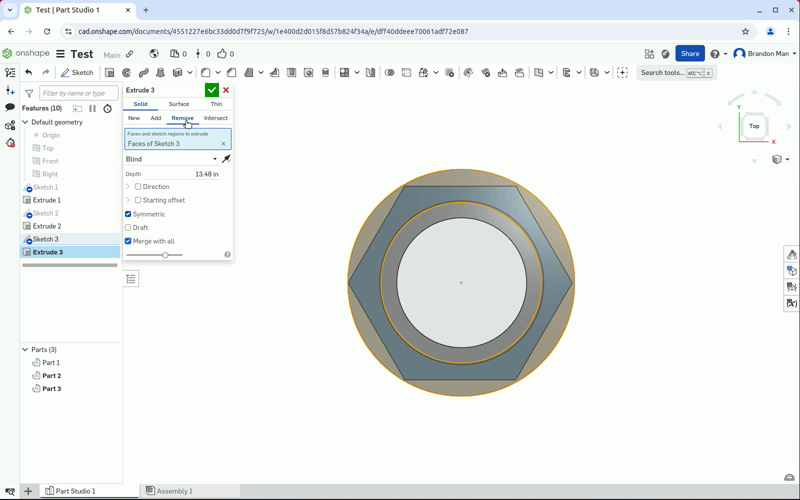
key(enter)
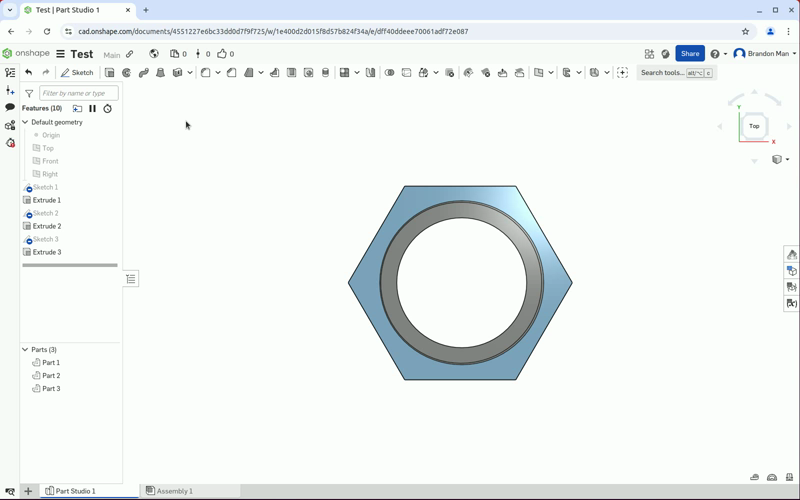
key(shift+h)
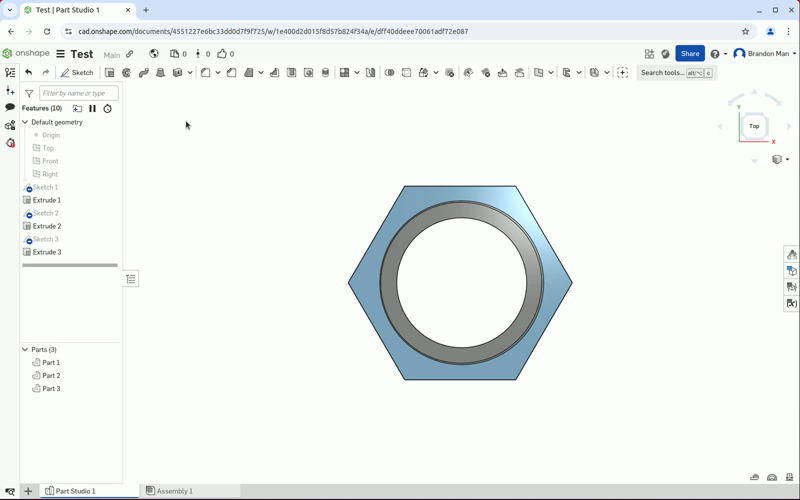
key(shift+h)
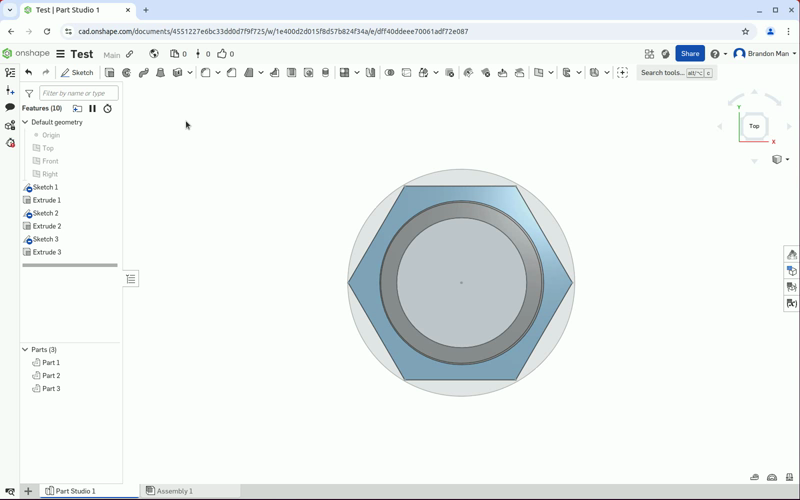
key(shift+7)
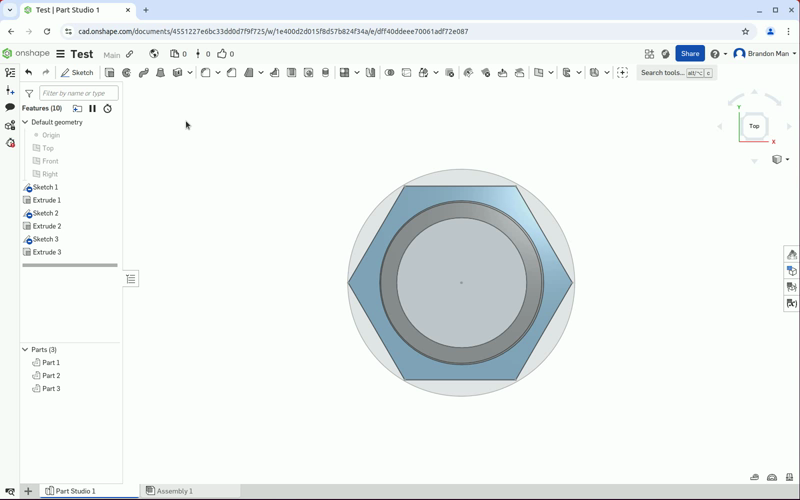
key(up, 3)
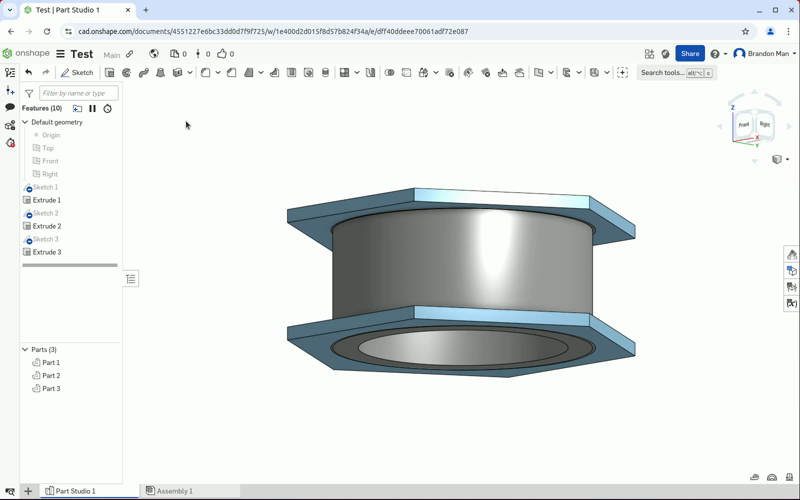
key(left, 3)
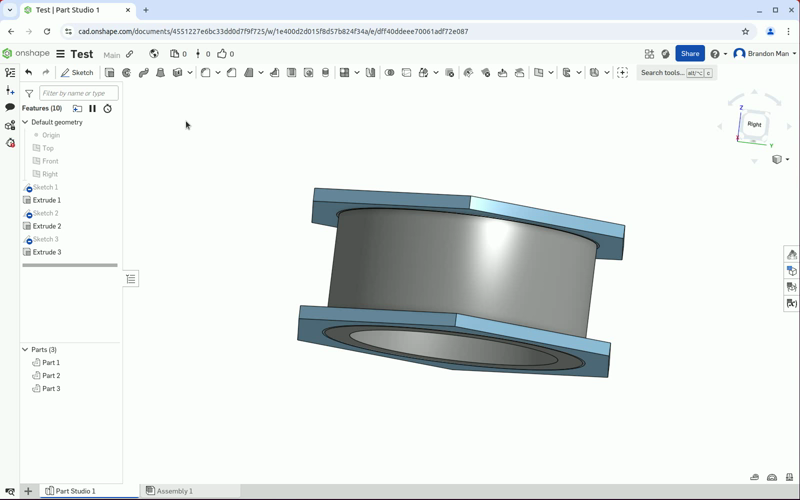
key(right, 3)
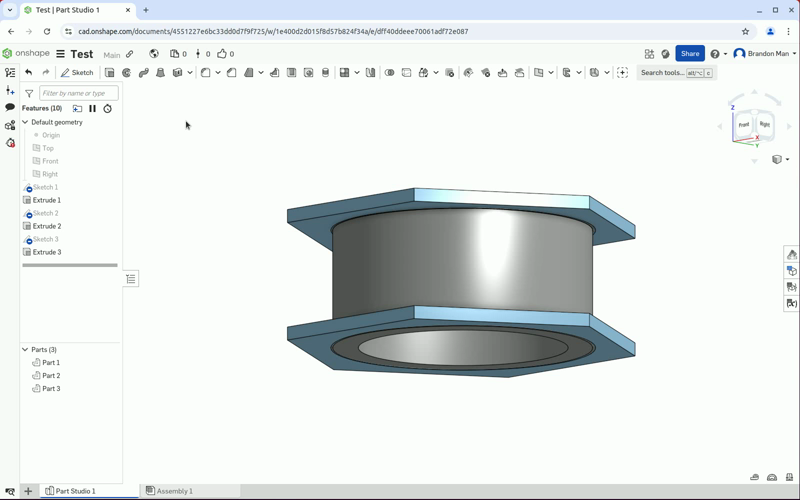
key(down, 3)
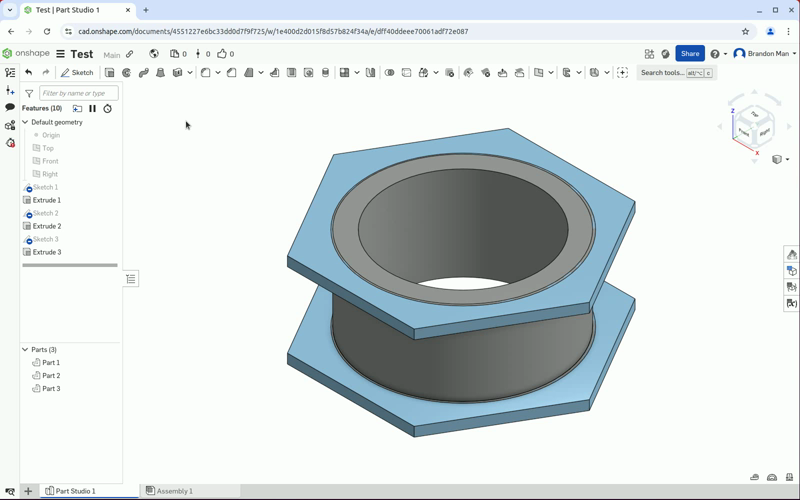
mouse_move(73, 189)
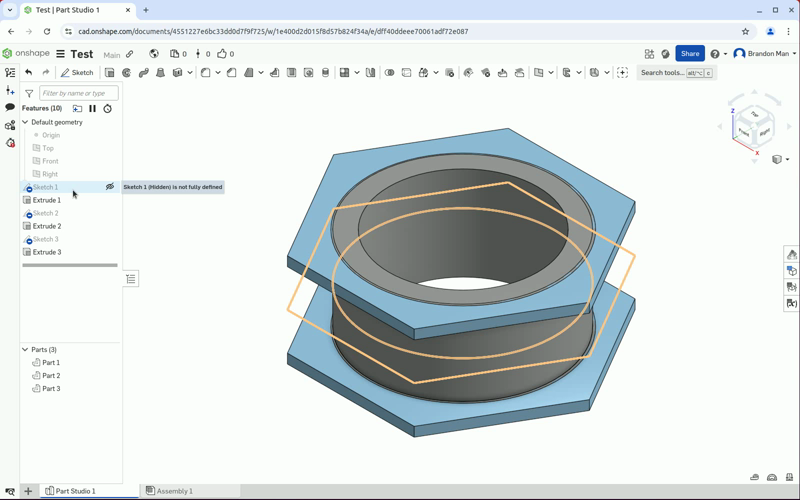
click(73, 189)